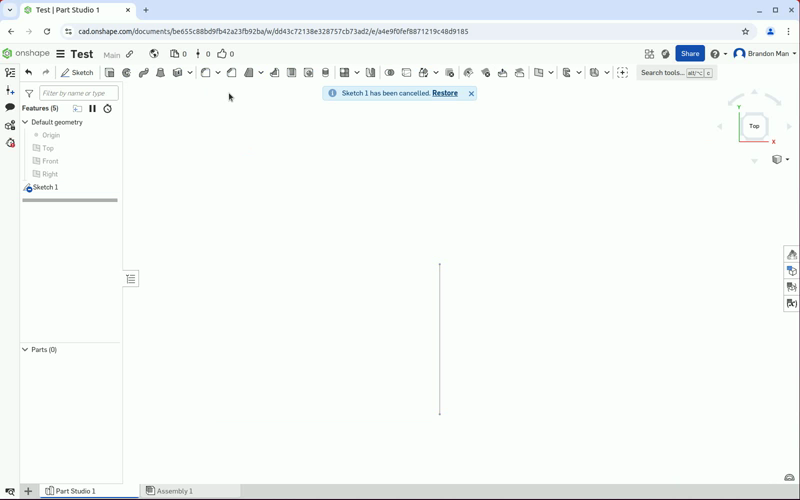
key(shift+h)
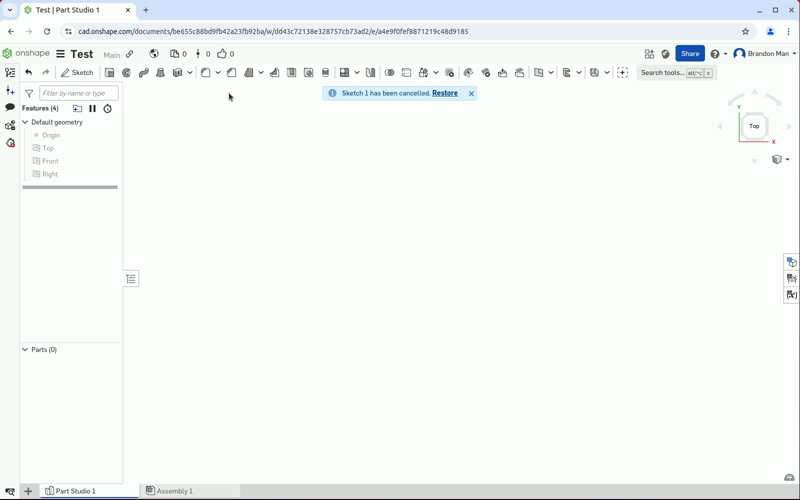
mouse_move(73, 352)
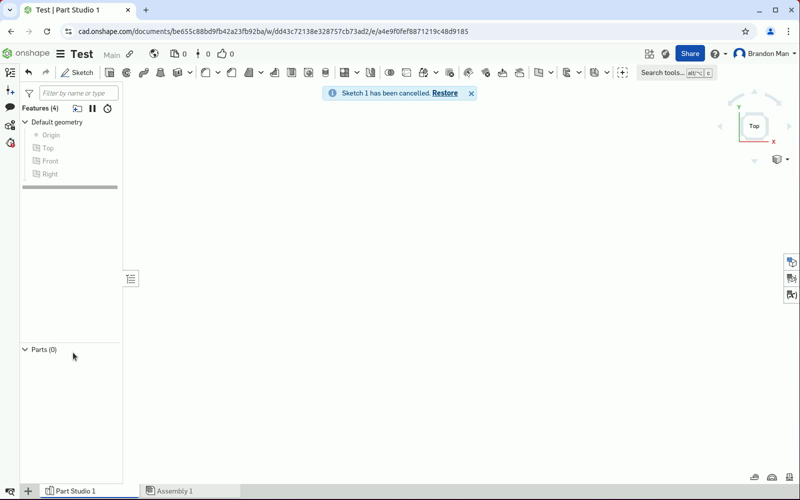
key(y)
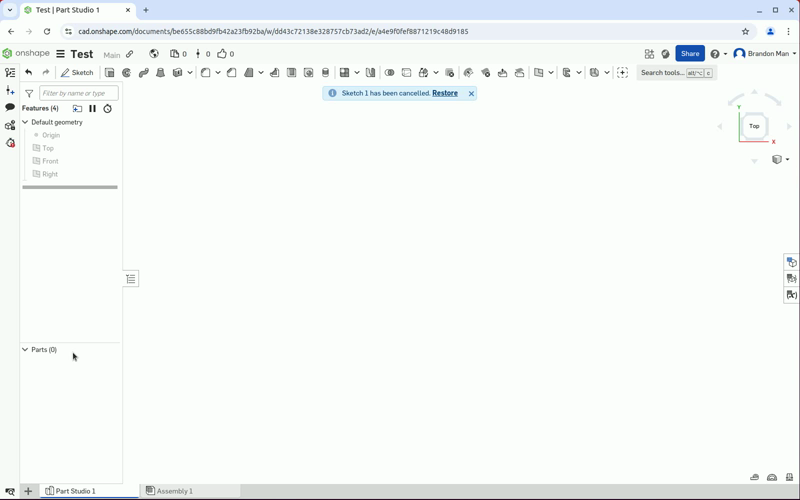
key(shift+p)
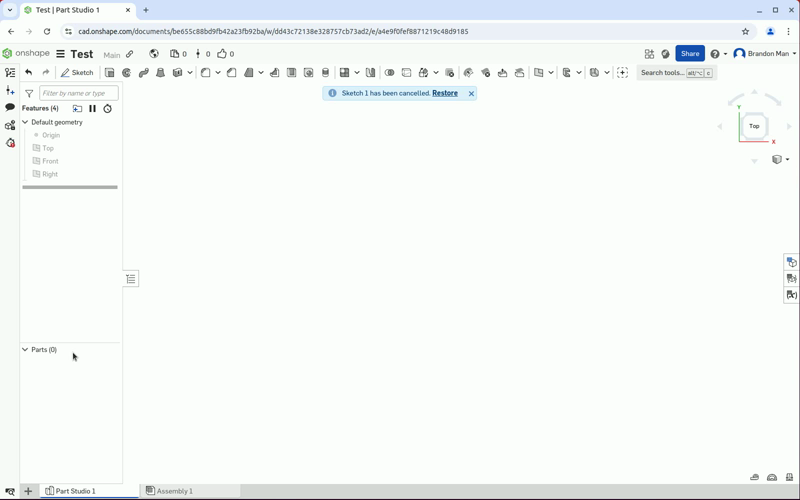
key(space)
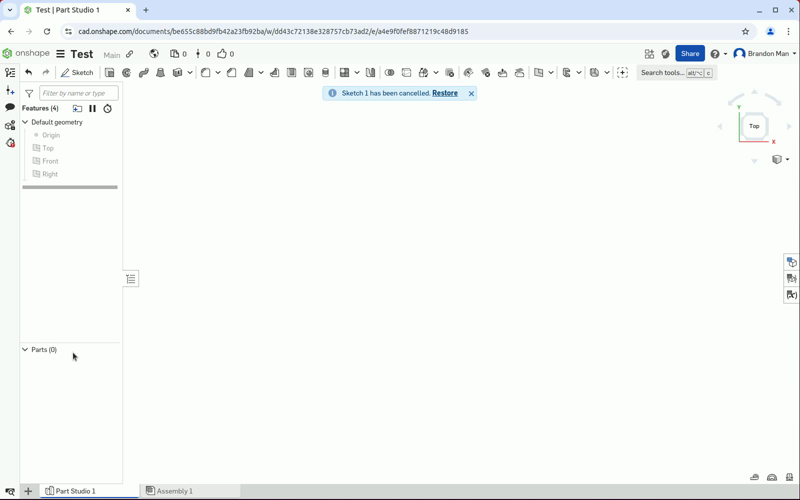
key_down(shift)
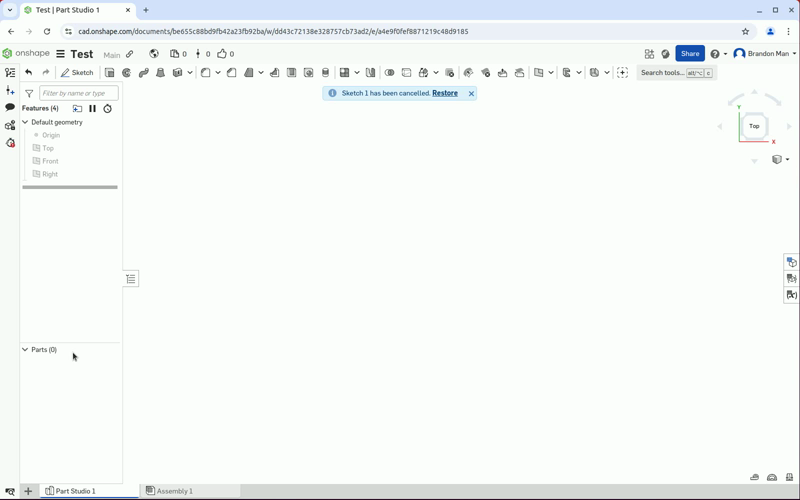
key(up)
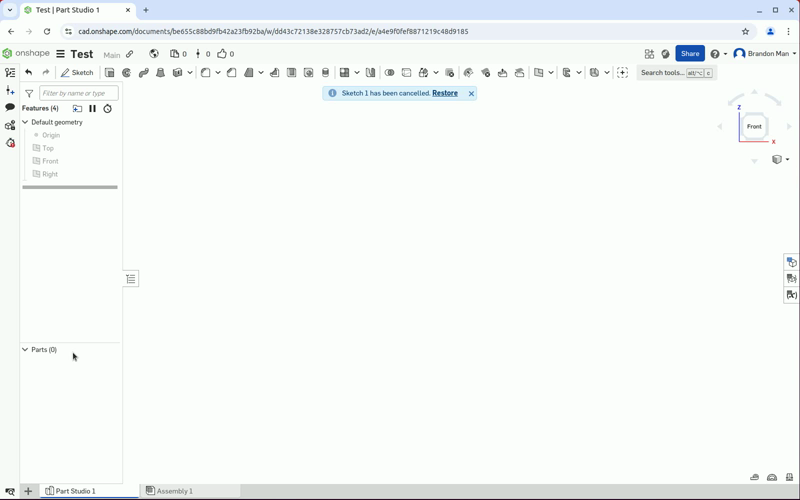
key_up(shift)
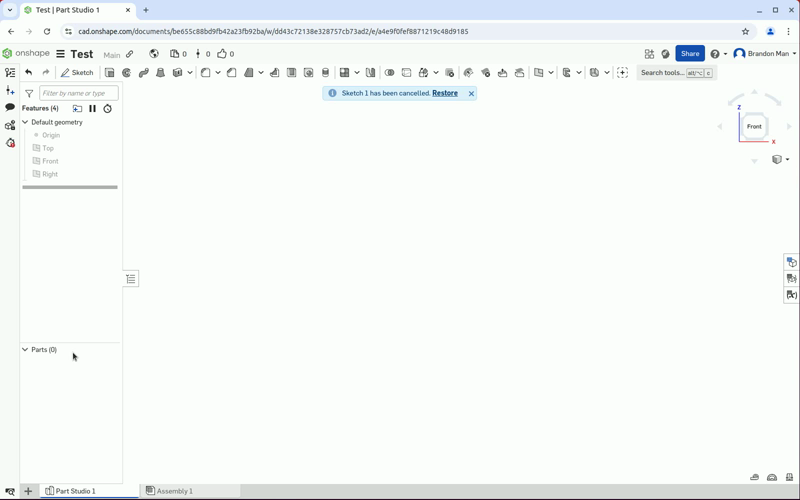
mouse_move(73, 352)
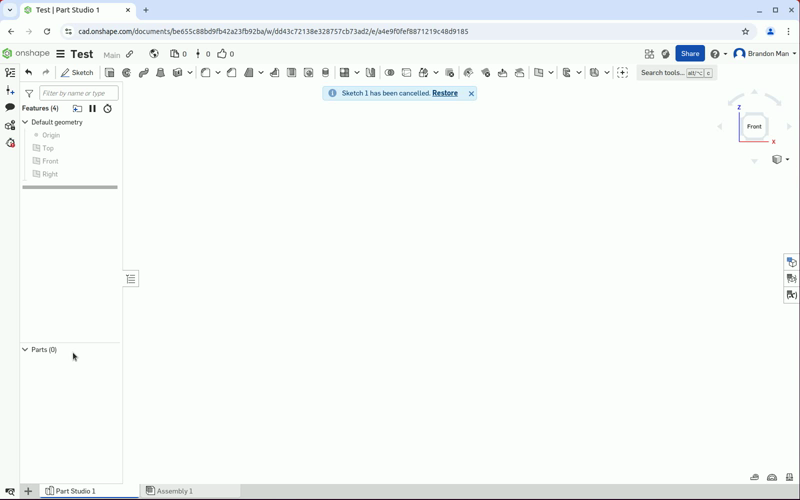
key(shift+y)
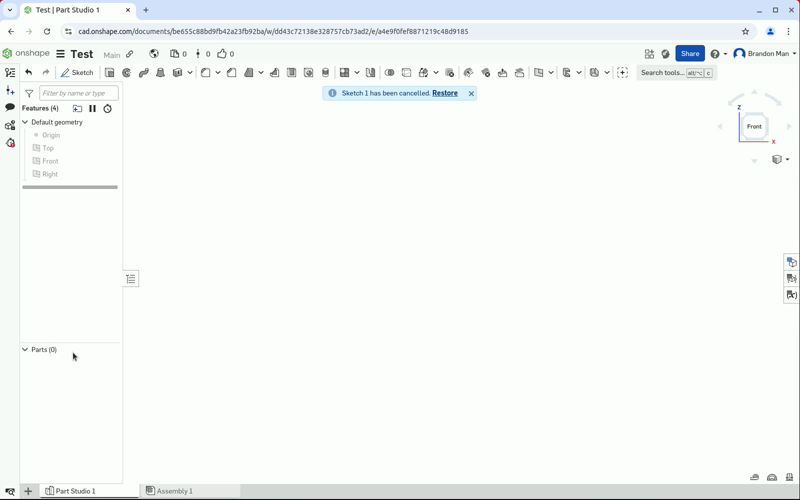
key(shift+s)
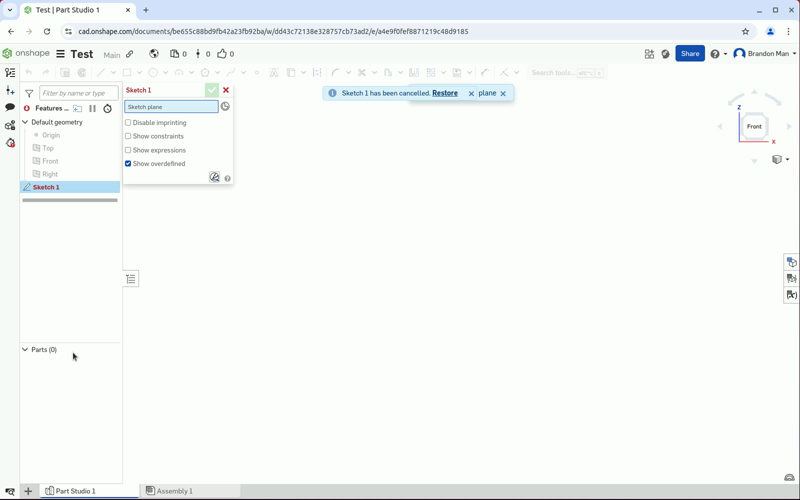
mouse_move(73, 163)
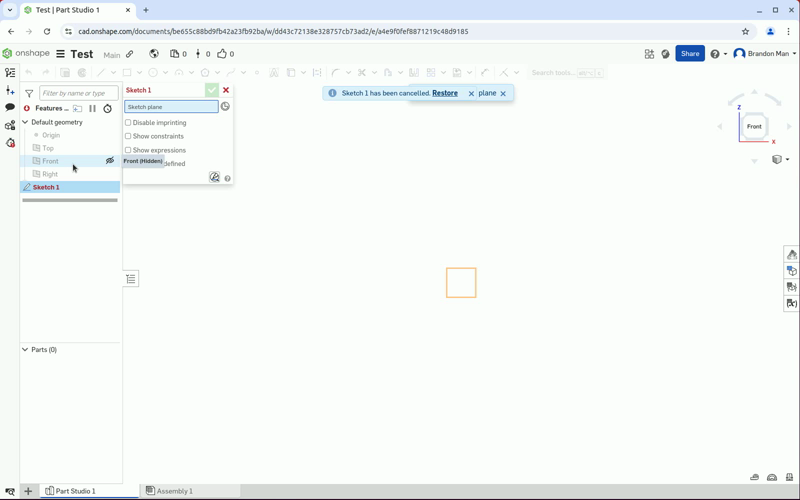
click(73, 163)
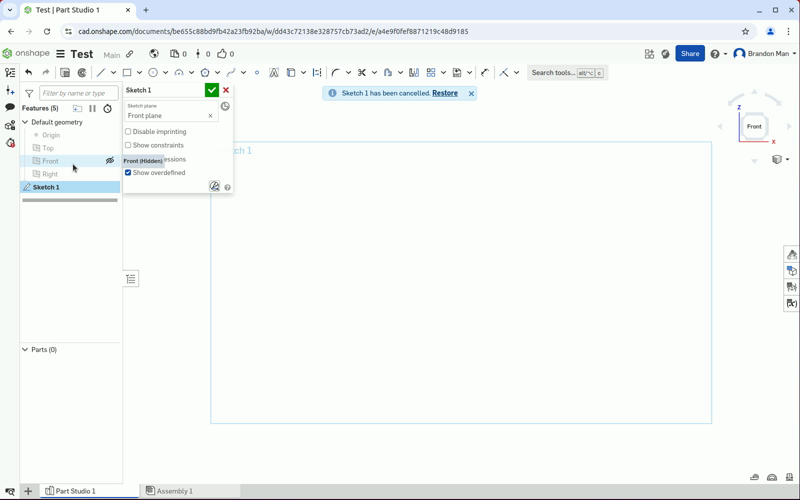
mouse_move(73, 352)
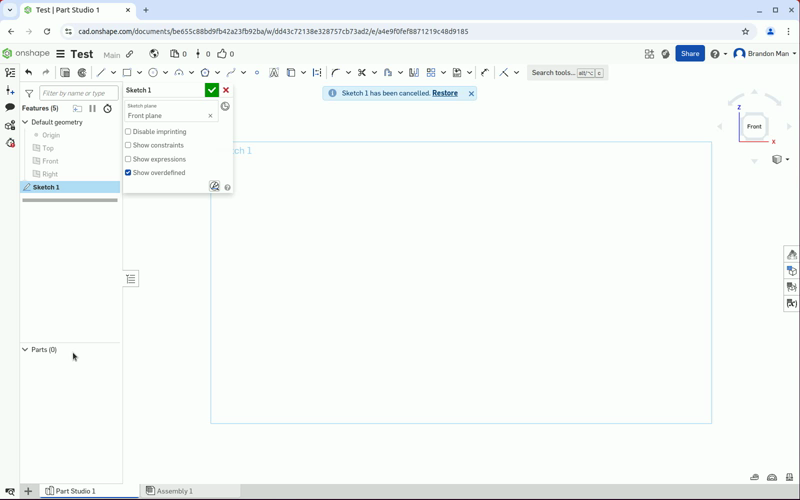
key(y)
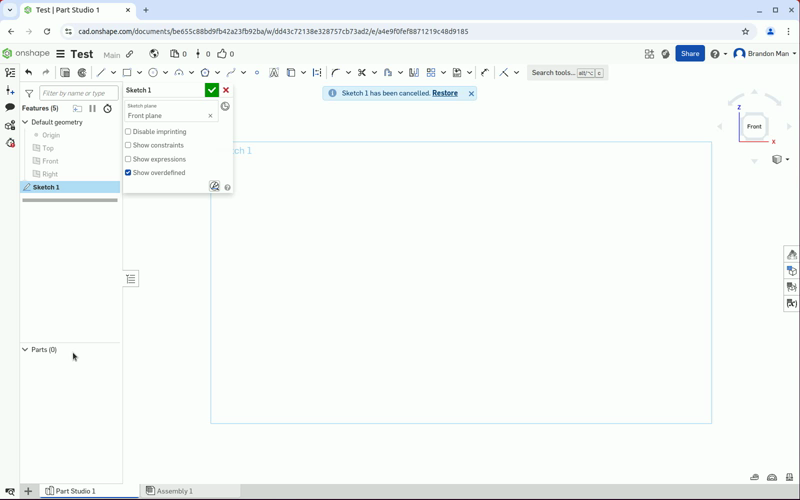
key(c)
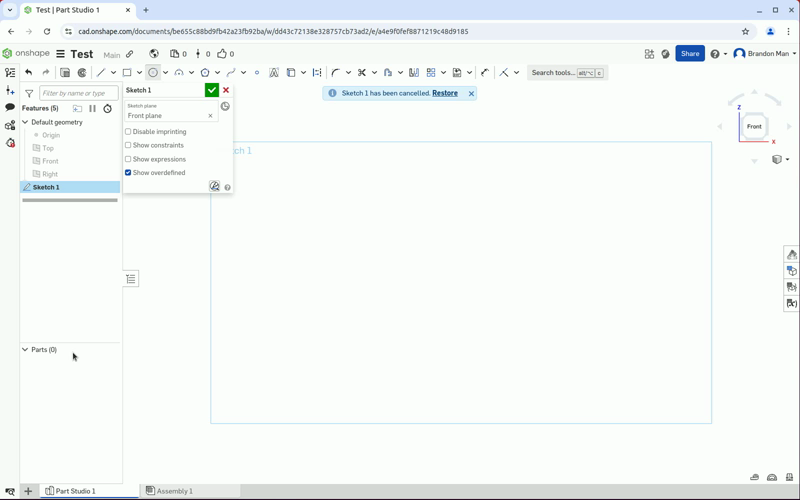
key_down(shift)
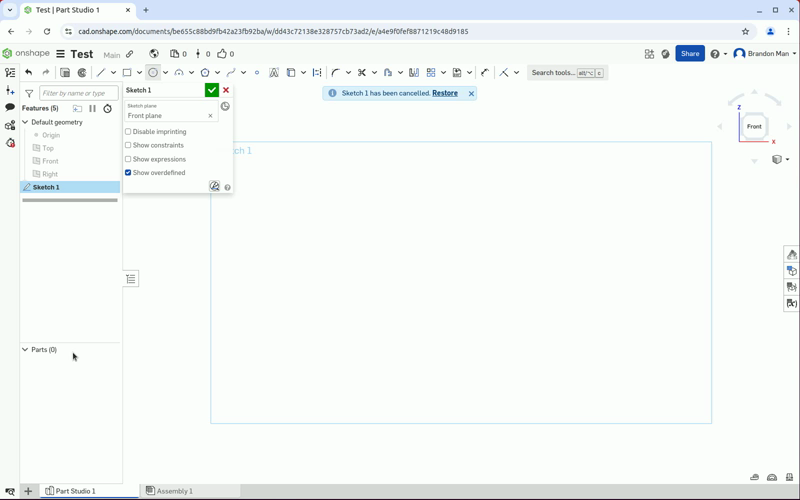
mouse_move(461, 282)
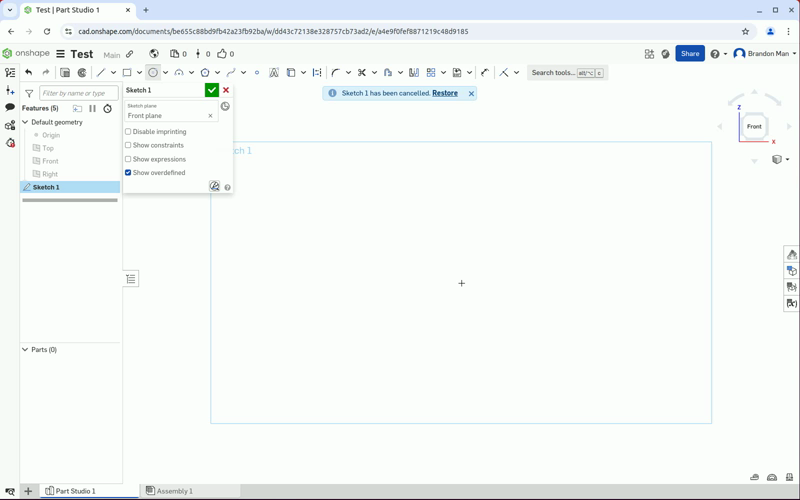
click(461, 282)
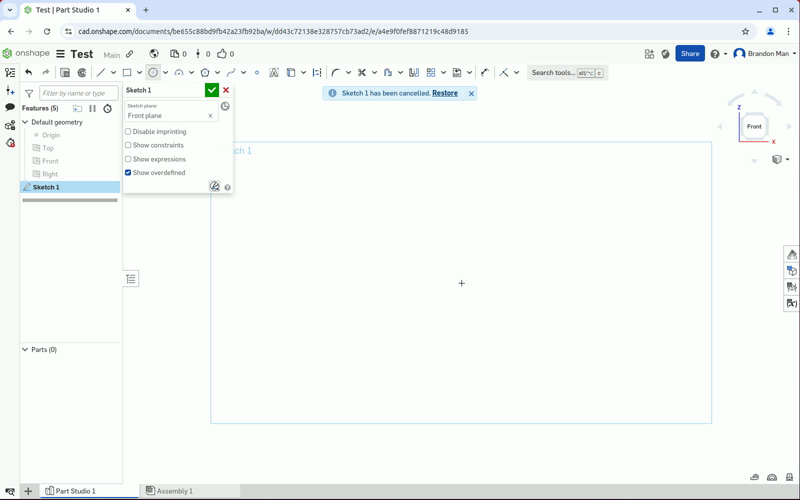
key_up(shift)
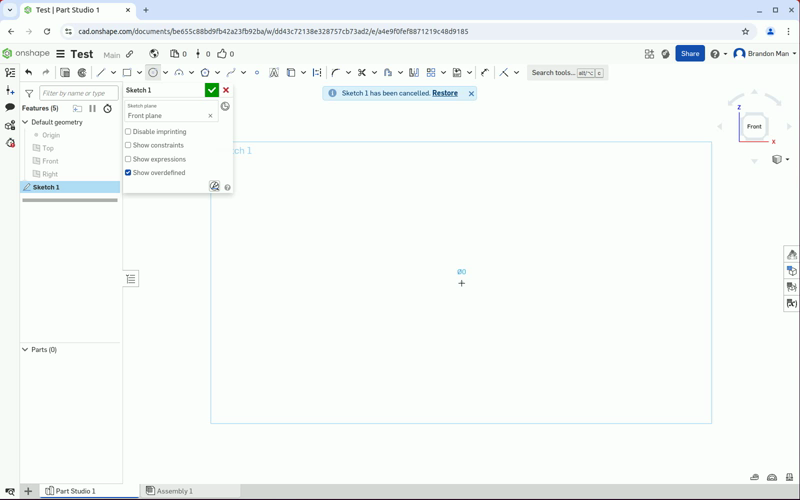
mouse_move(564, 282)
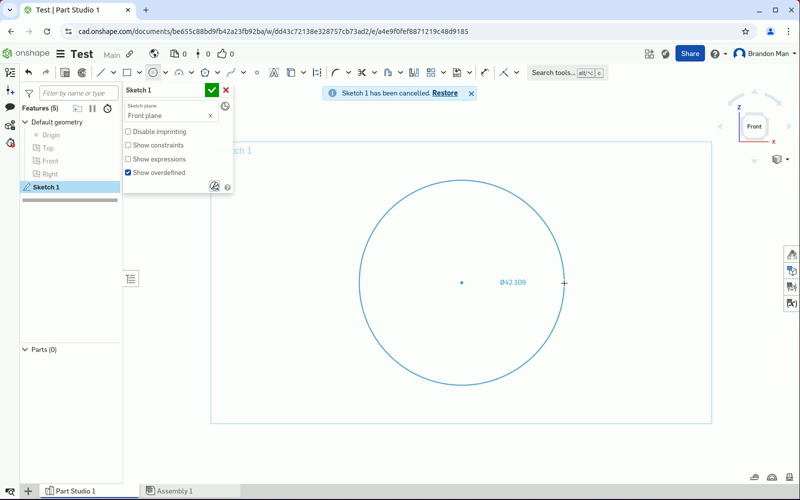
click(564, 282)
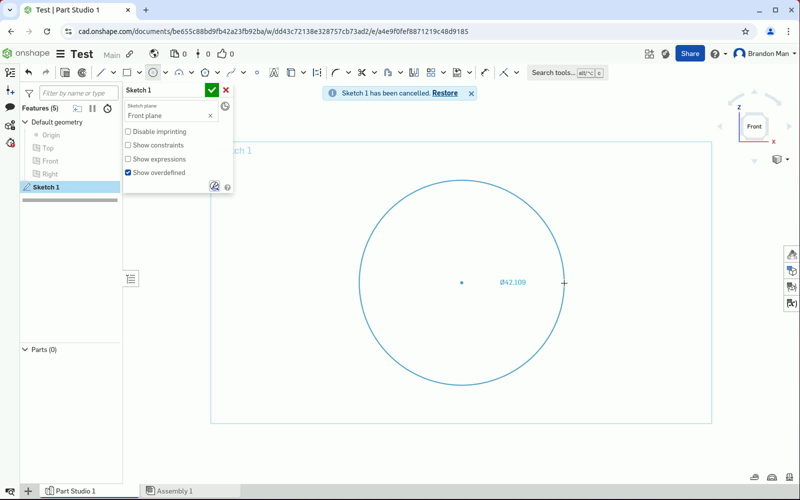
key(esc)
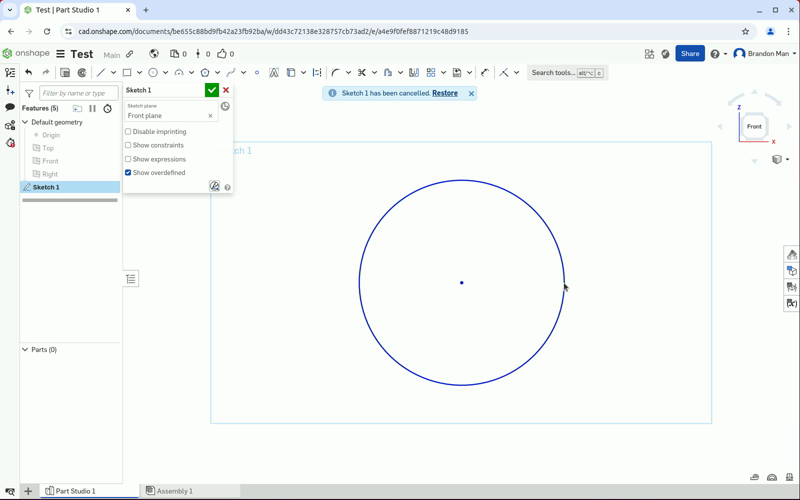
key(c)
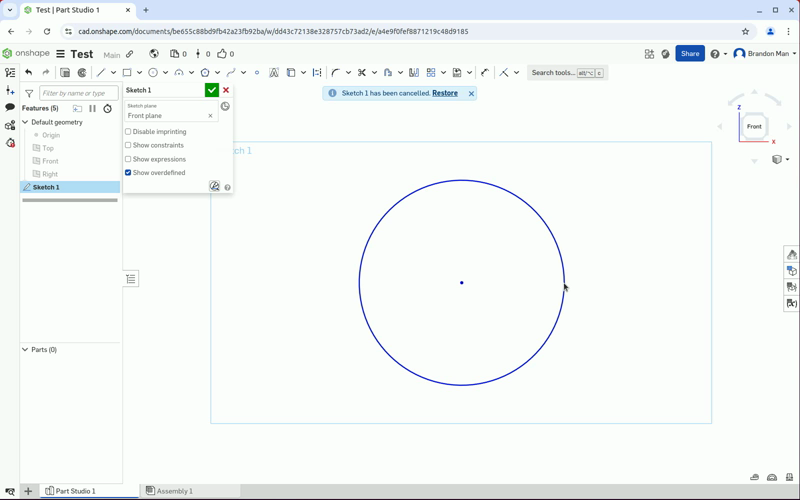
key_down(shift)
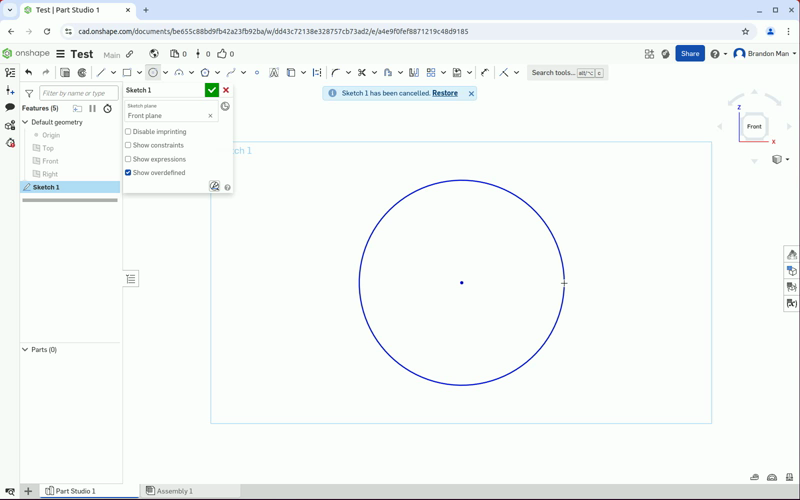
mouse_move(461, 282)
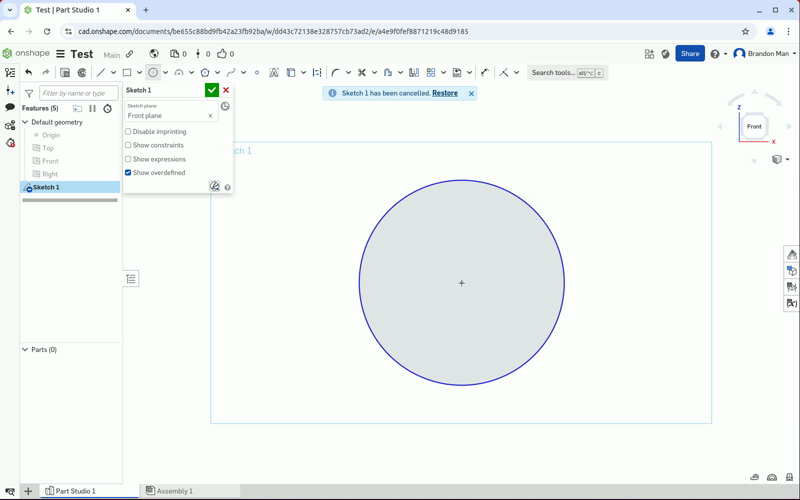
click(461, 282)
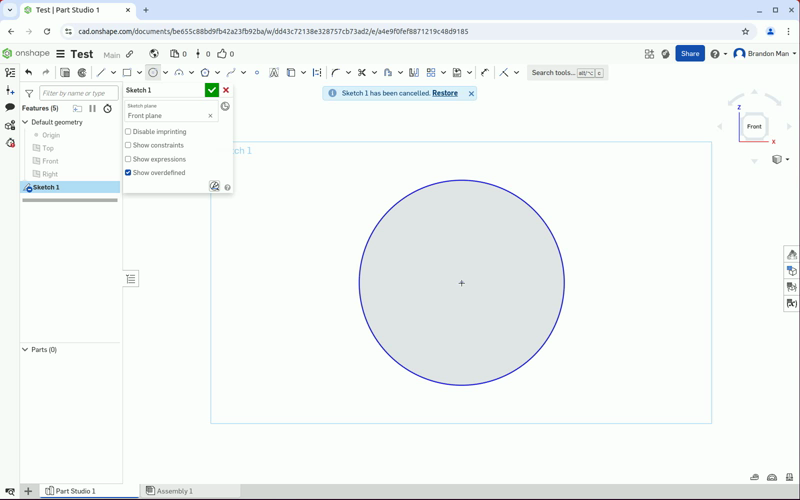
key_up(shift)
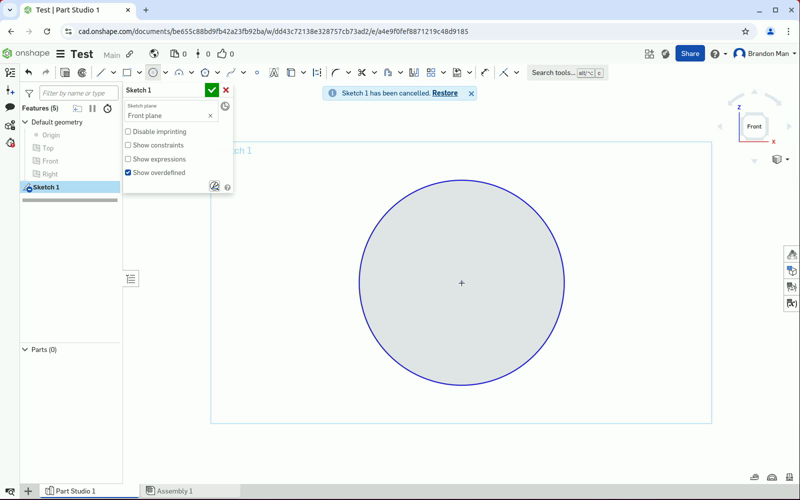
mouse_move(546, 282)
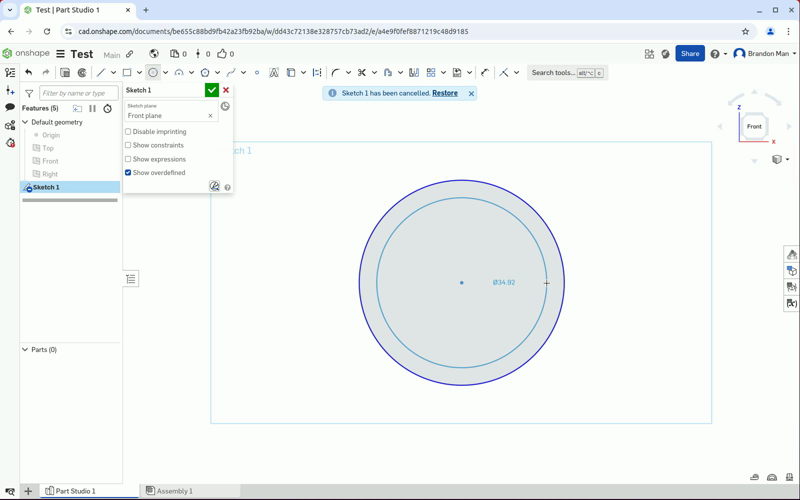
click(546, 282)
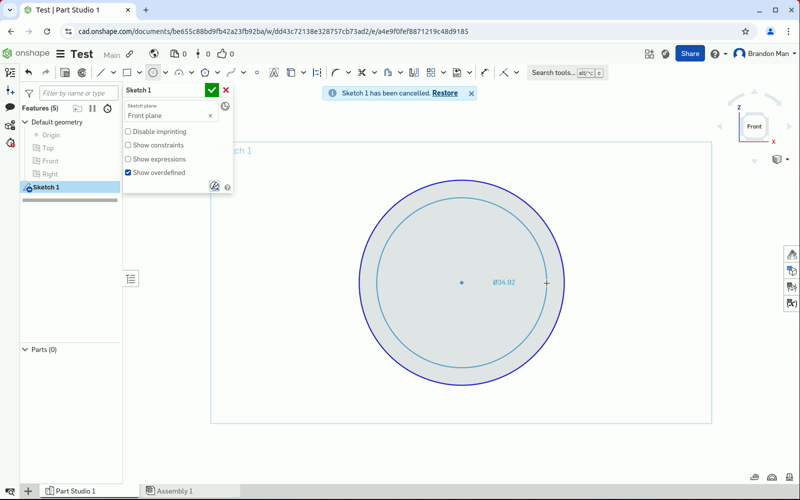
key(esc)
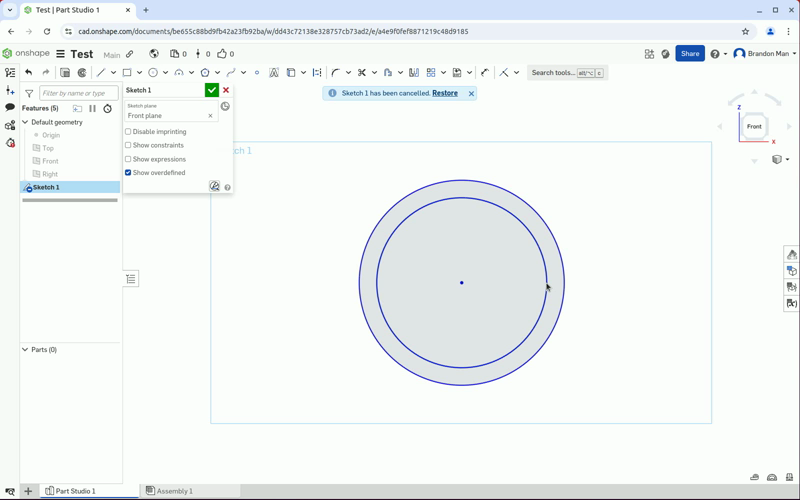
mouse_move(461, 375)
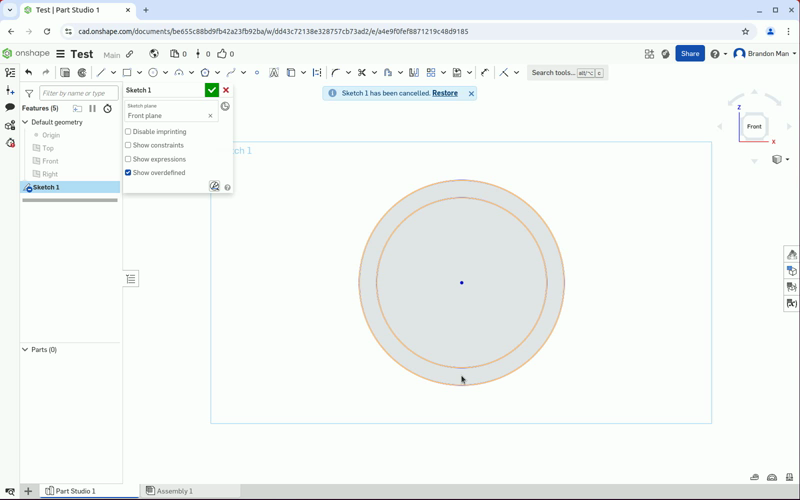
click(461, 375)
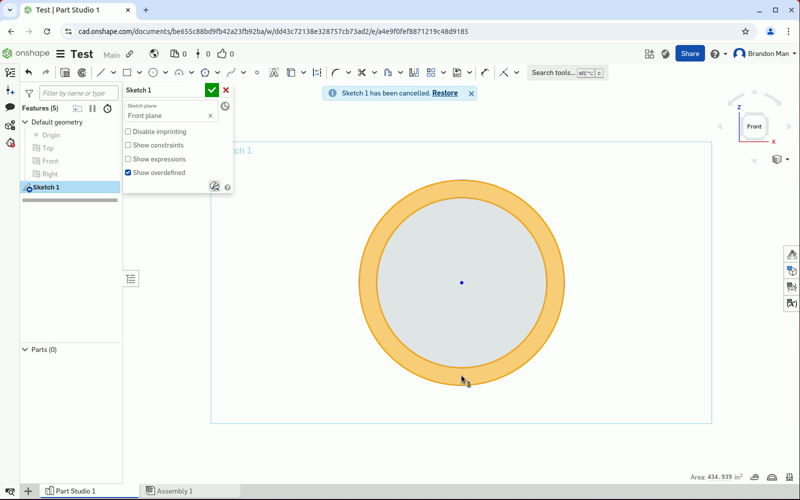
mouse_move(73, 352)
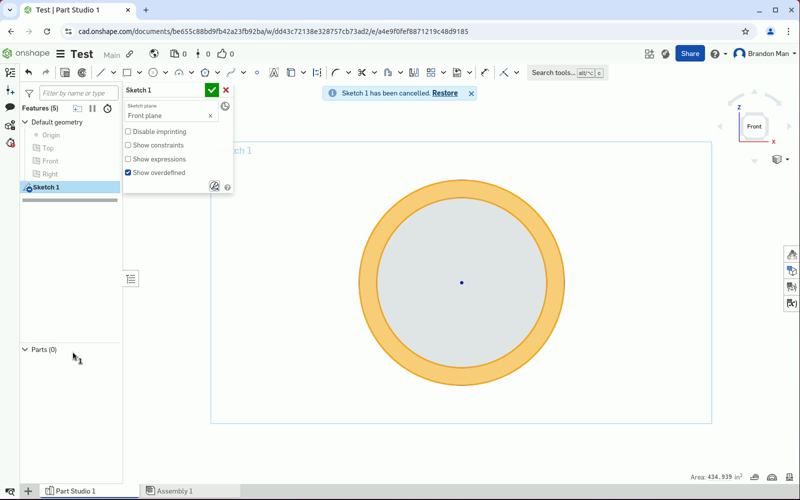
key(shift+y)
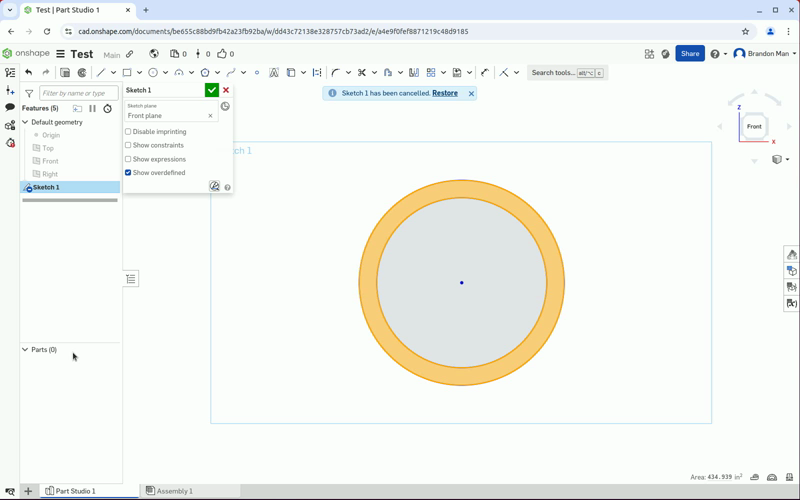
key(shift+e)
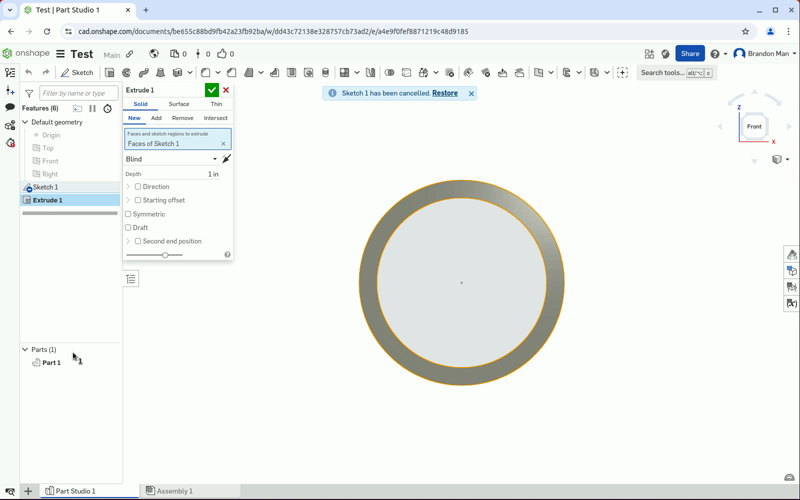
mouse_move(143, 106)
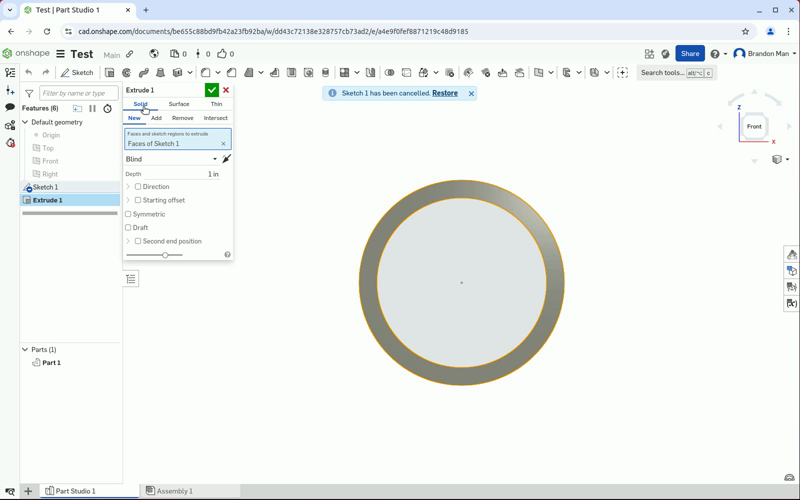
click(143, 106)
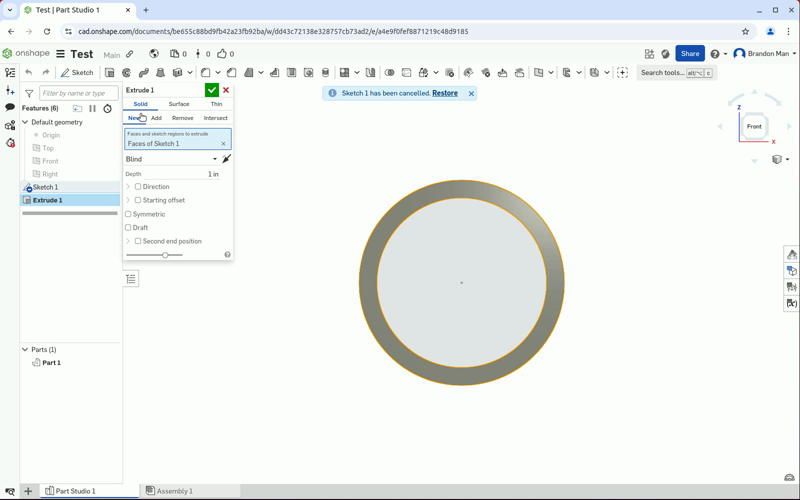
mouse_move(137, 120)
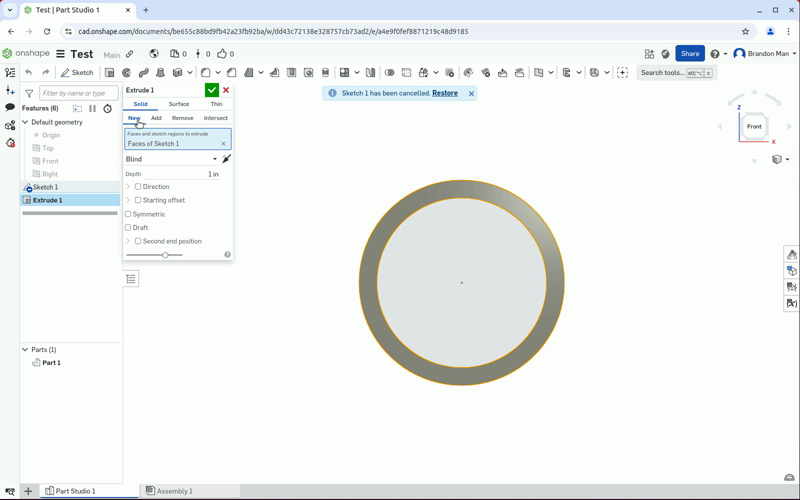
click(137, 120)
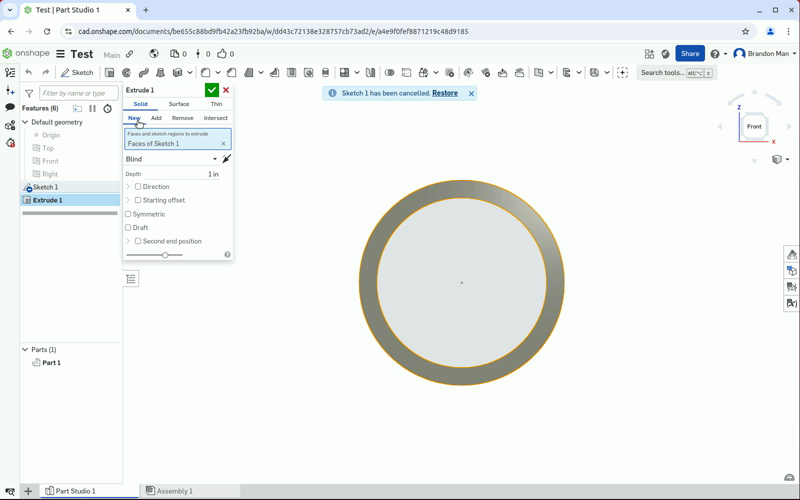
key(tab, 4)
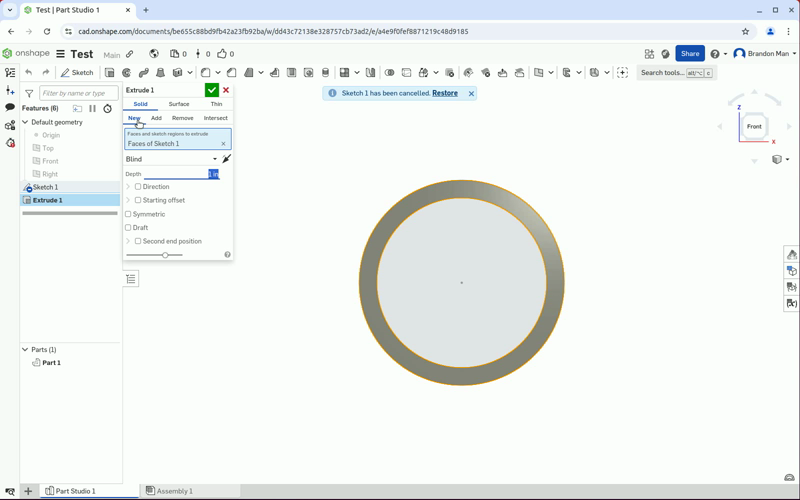
text(9.628)
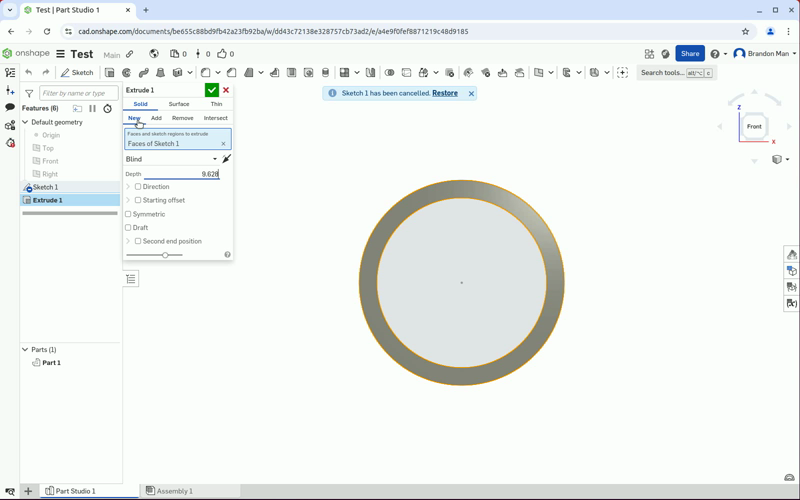
key(tab, 3)
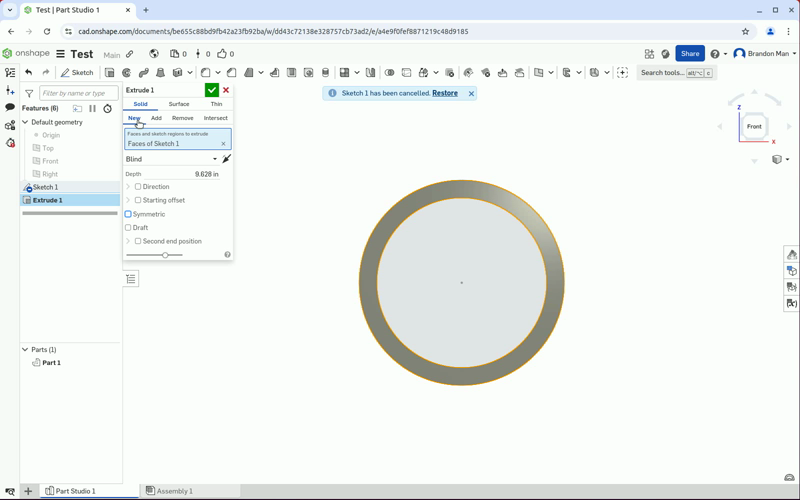
key(space)
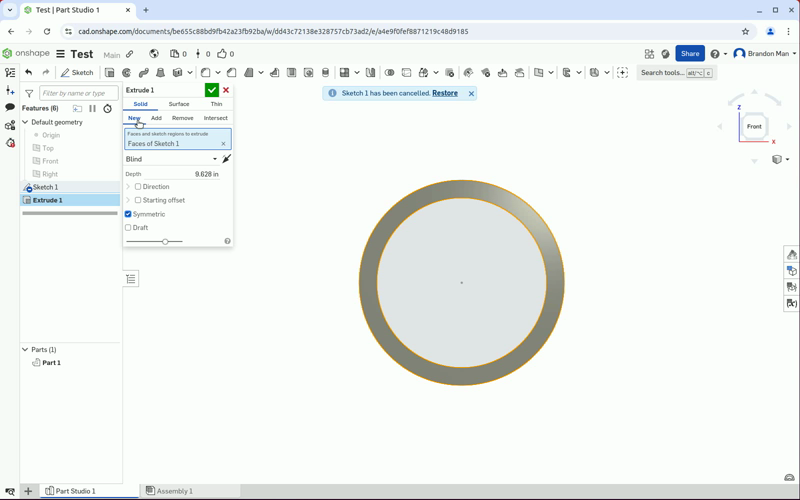
key(enter)
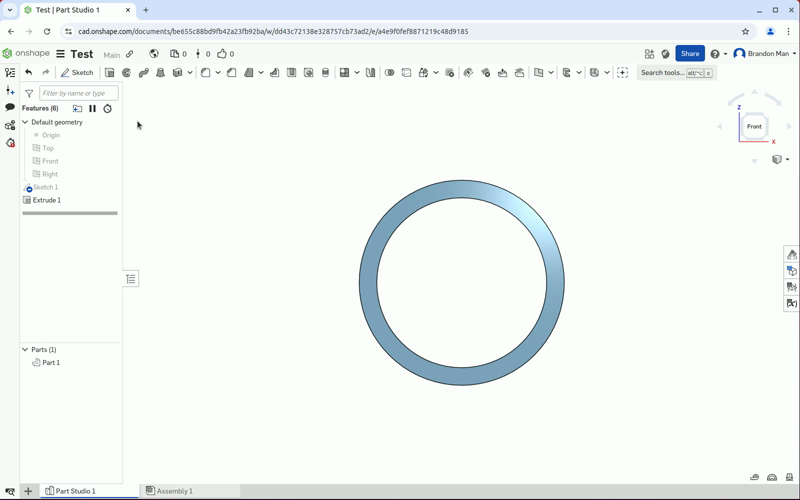
key(shift+h)
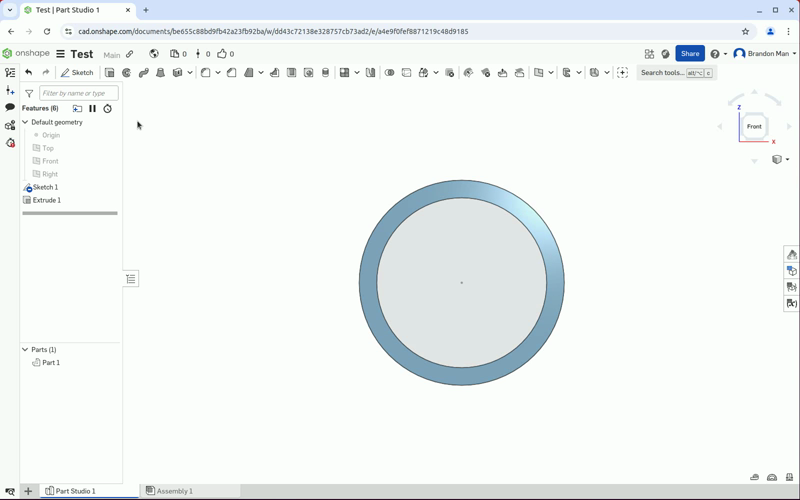
key(shift+h)
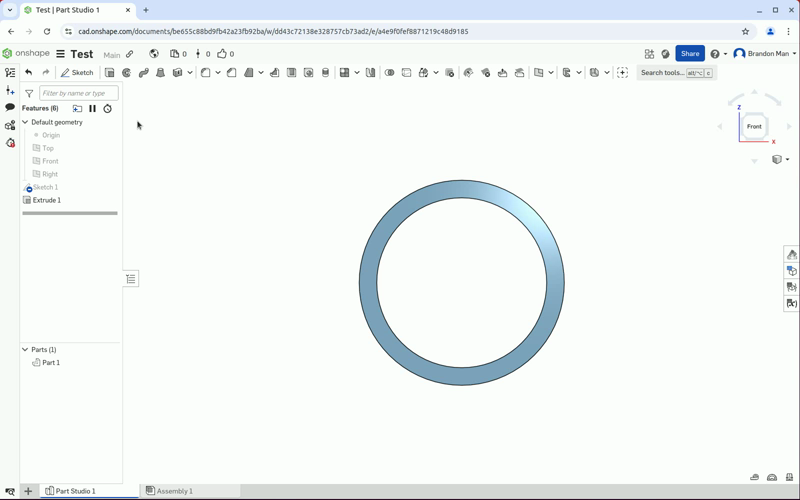
mouse_move(73, 189)
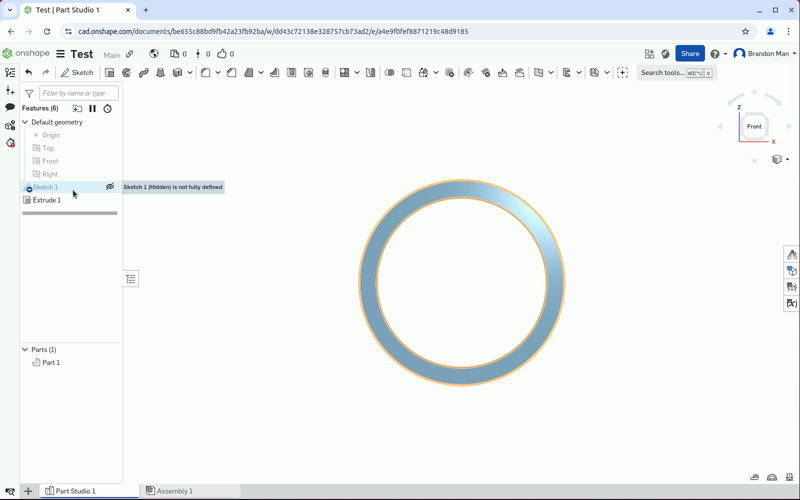
click(73, 189)
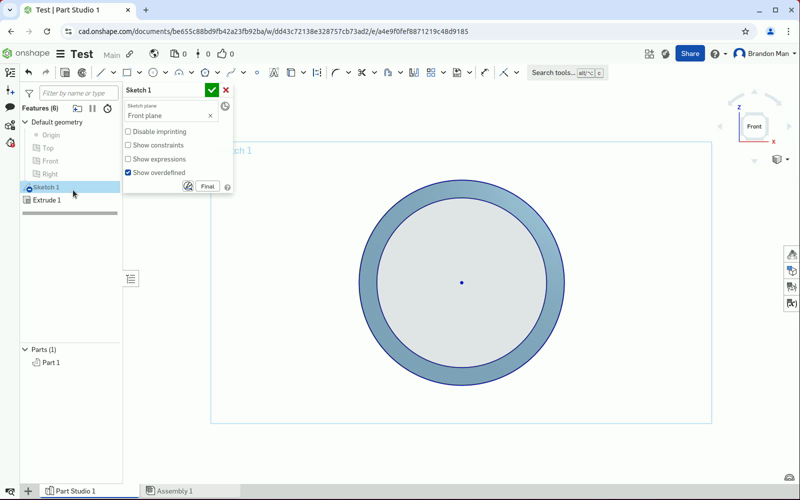
mouse_move(229, 92)
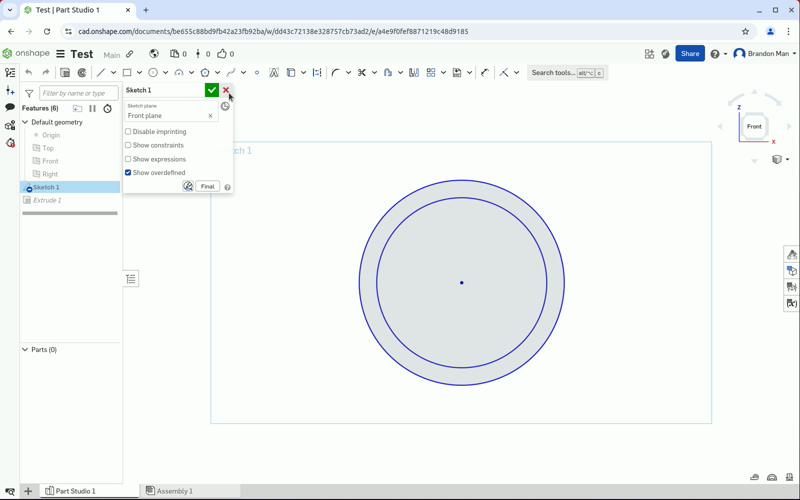
click(229, 92)
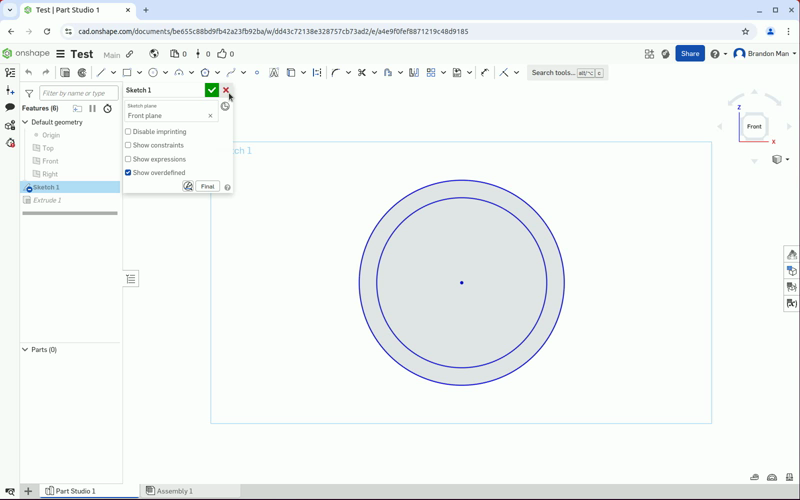
key(shift+s)
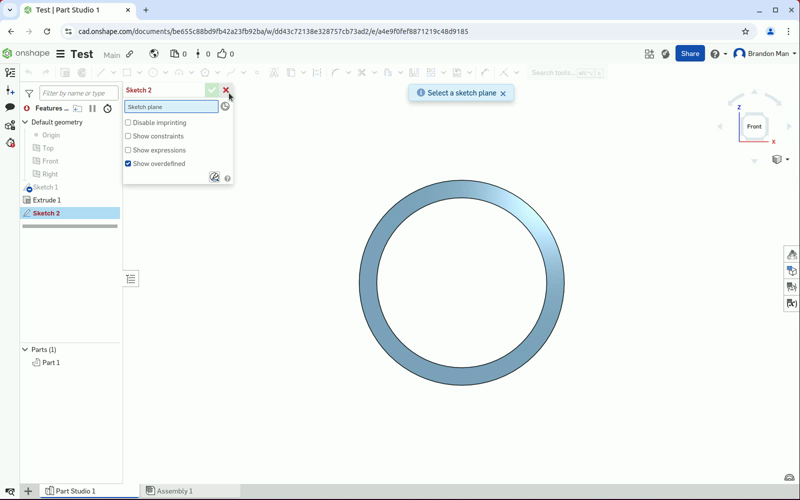
mouse_move(73, 163)
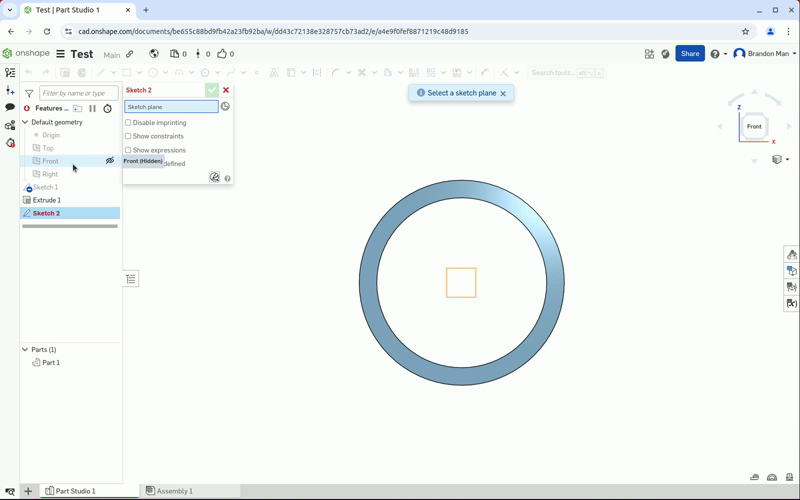
click(73, 163)
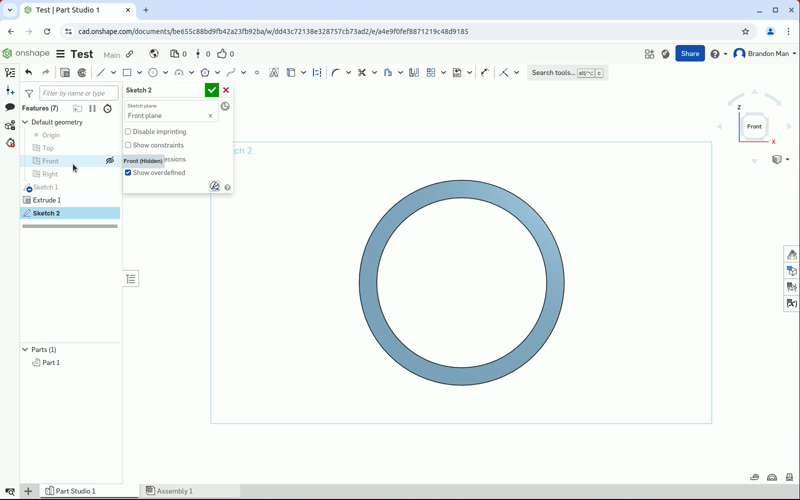
mouse_move(73, 352)
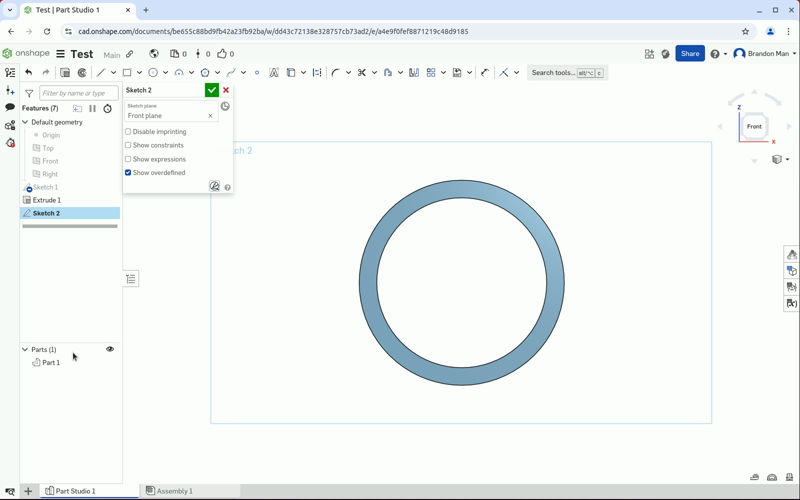
key(y)
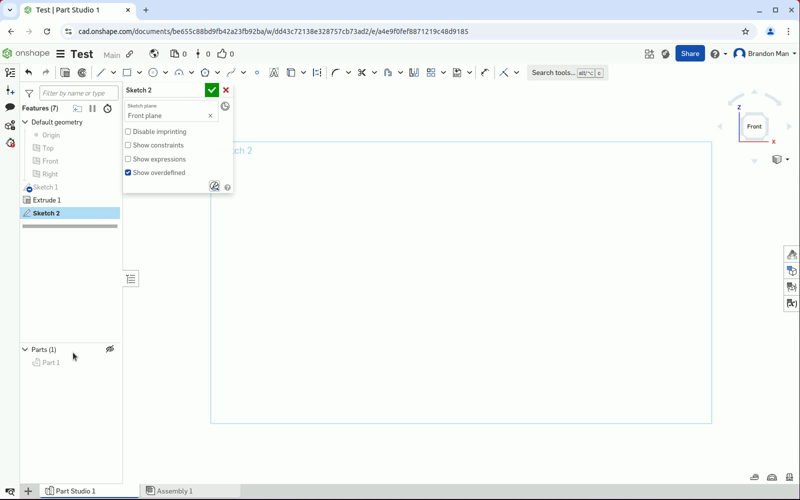
key(c)
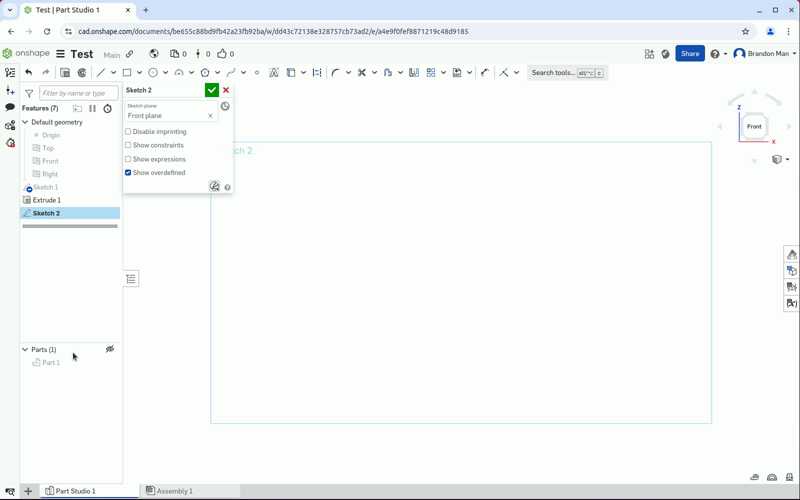
key_down(shift)
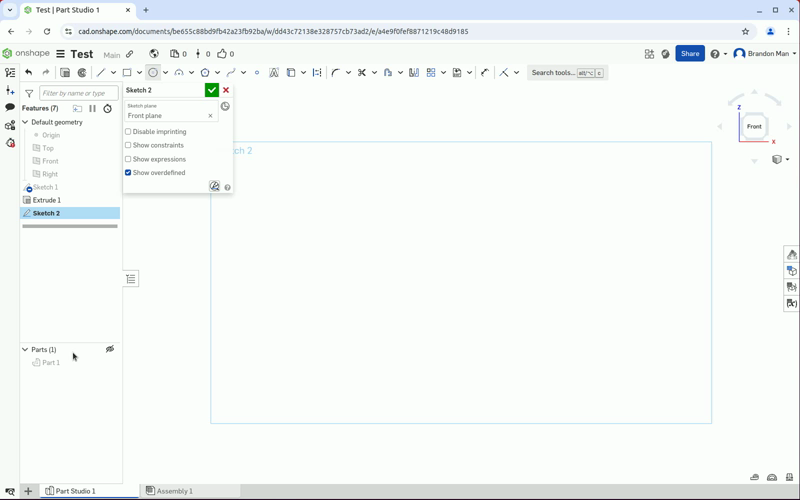
mouse_move(461, 282)
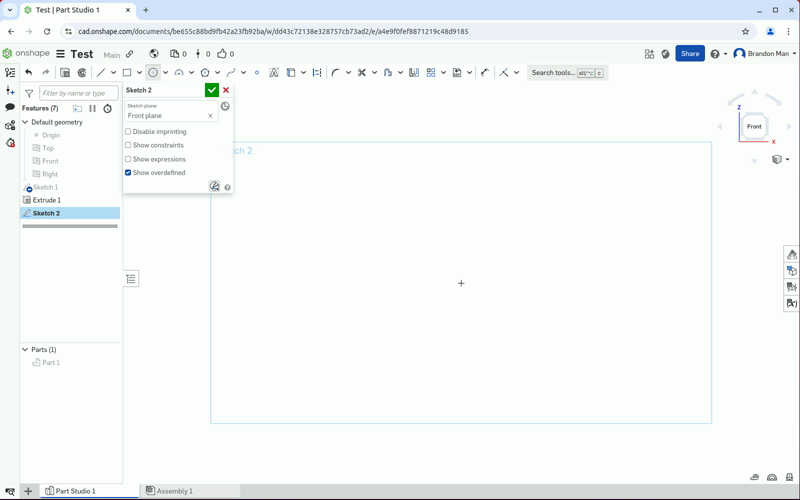
click(461, 282)
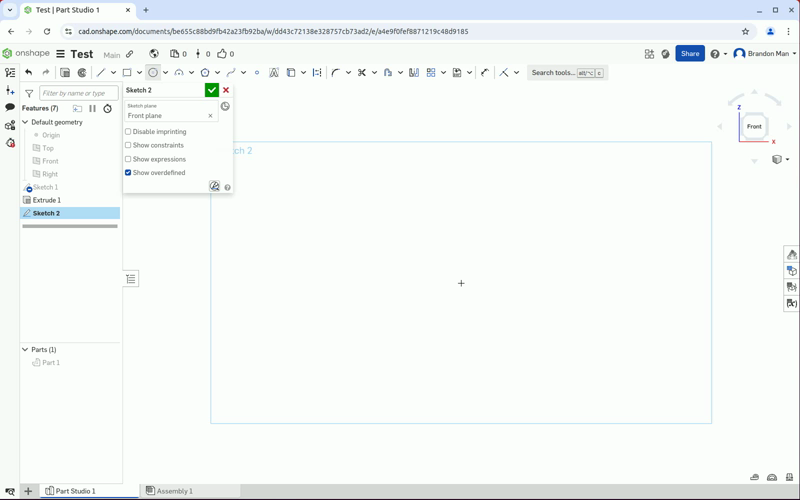
key_up(shift)
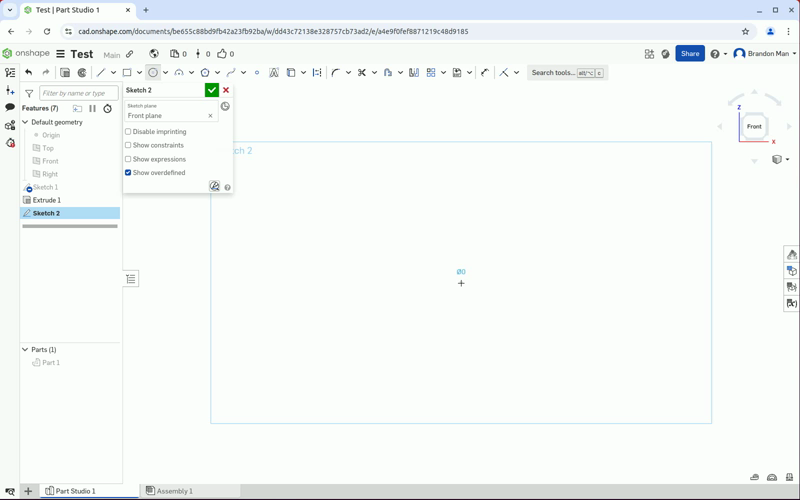
mouse_move(546, 282)
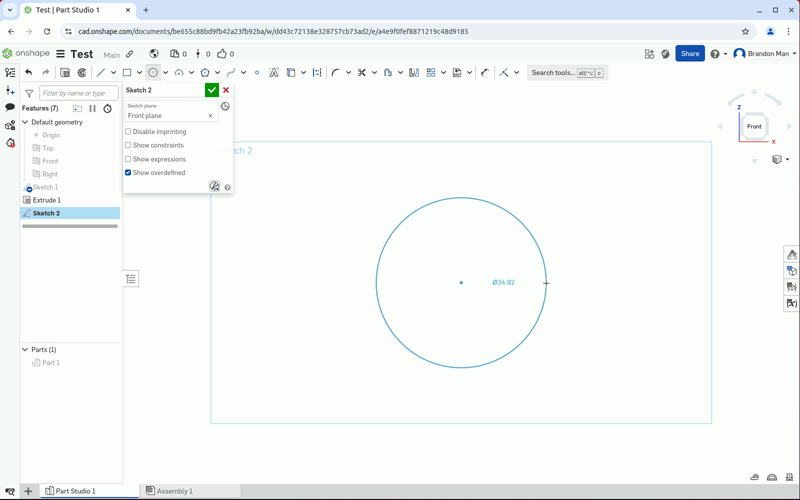
click(546, 282)
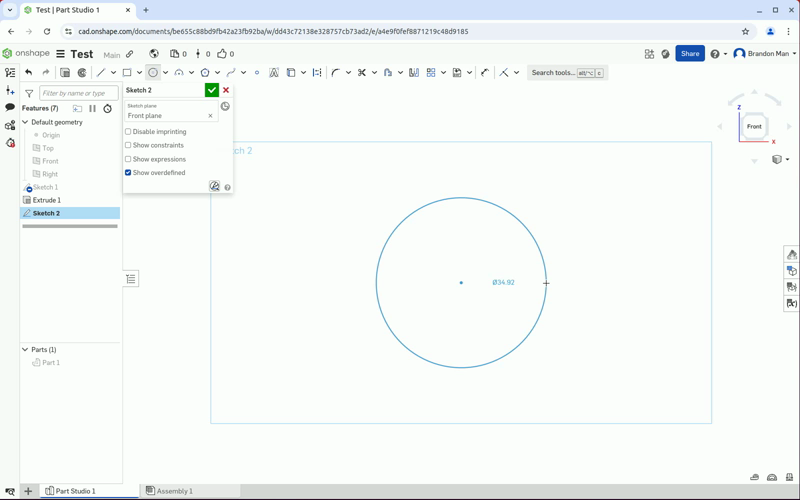
key(esc)
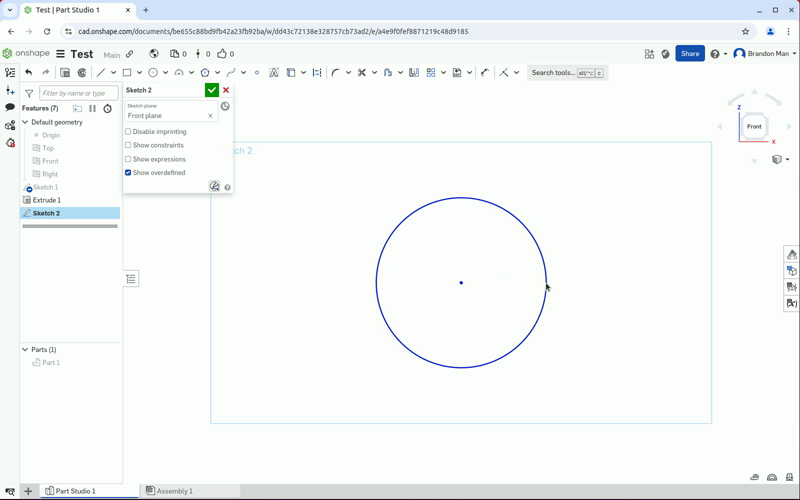
key(c)
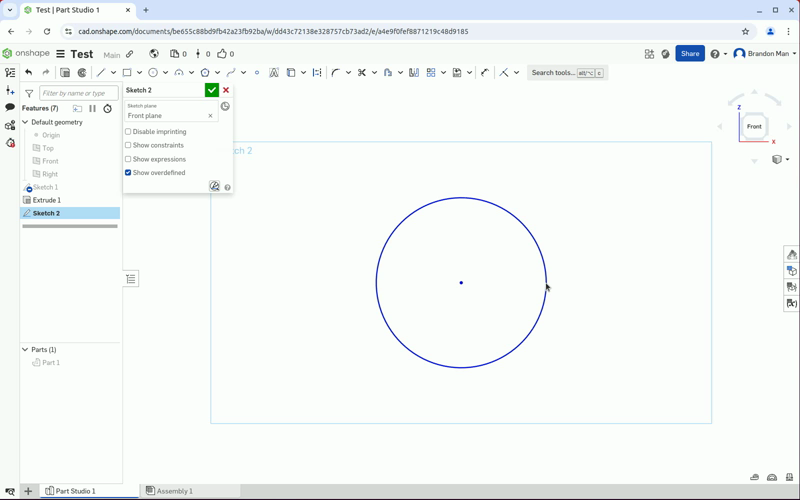
key_down(shift)
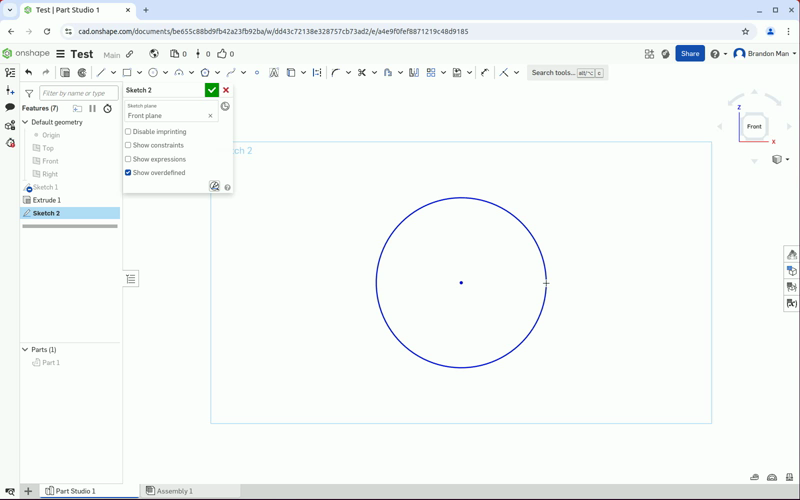
mouse_move(461, 282)
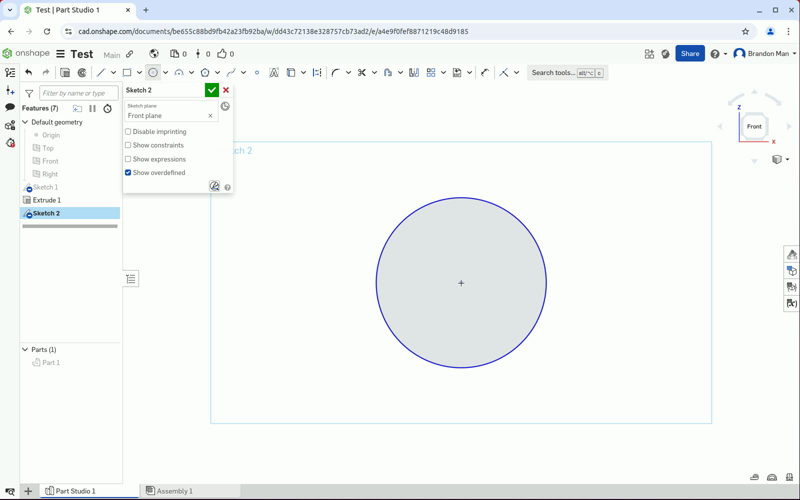
click(461, 282)
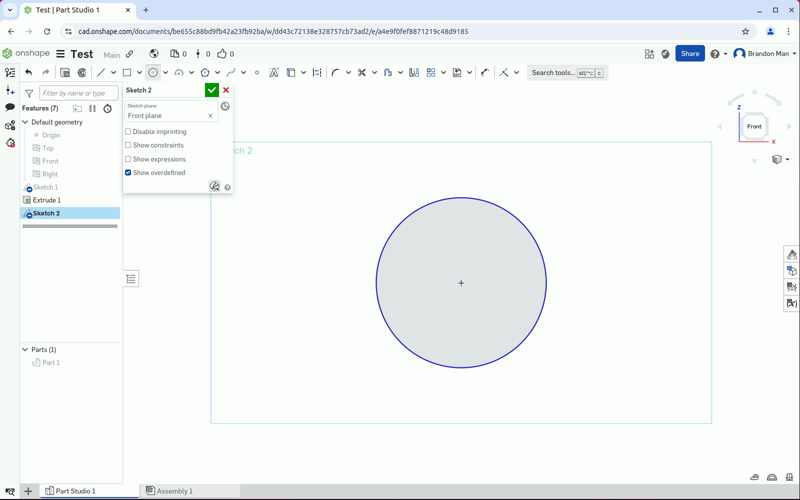
key_up(shift)
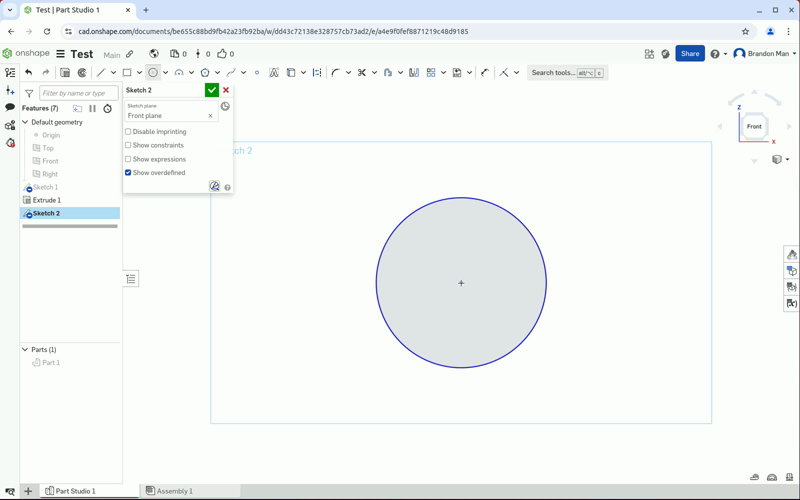
mouse_move(534, 282)
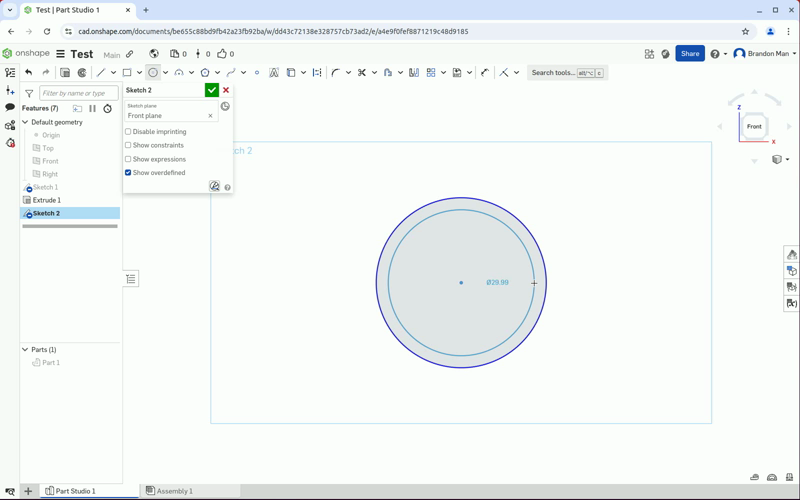
click(534, 282)
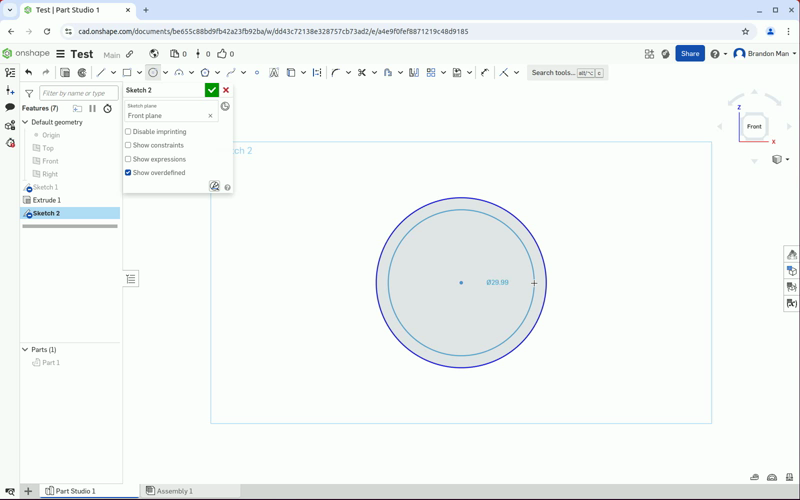
key(esc)
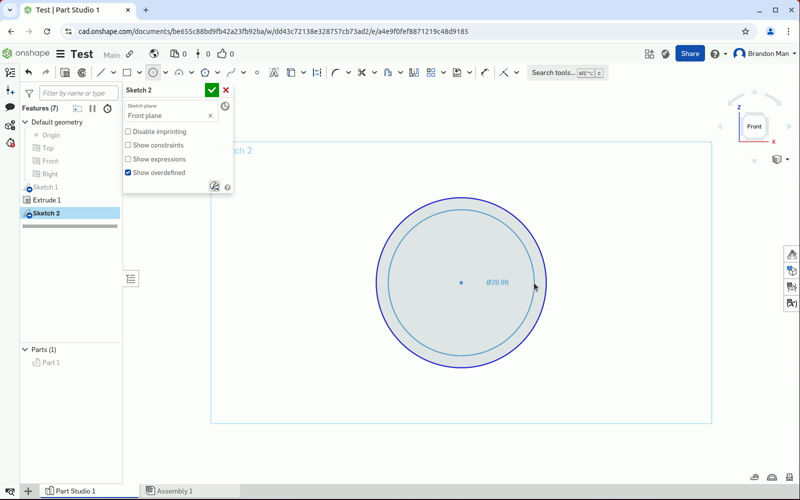
mouse_move(395, 323)
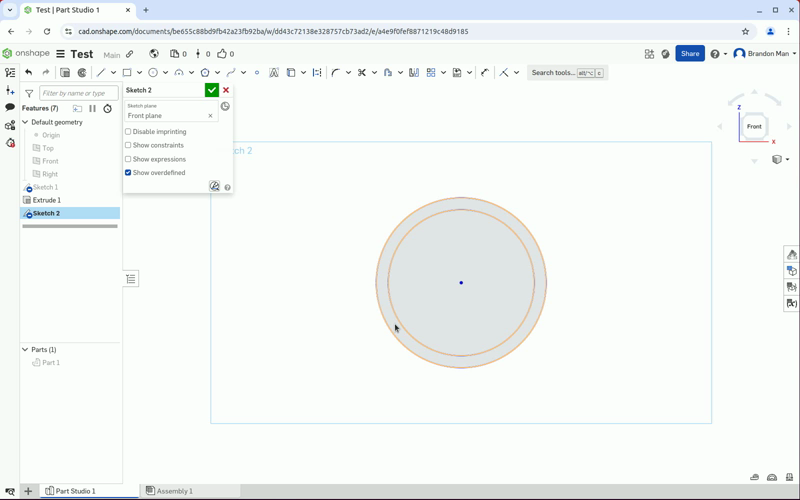
click(395, 323)
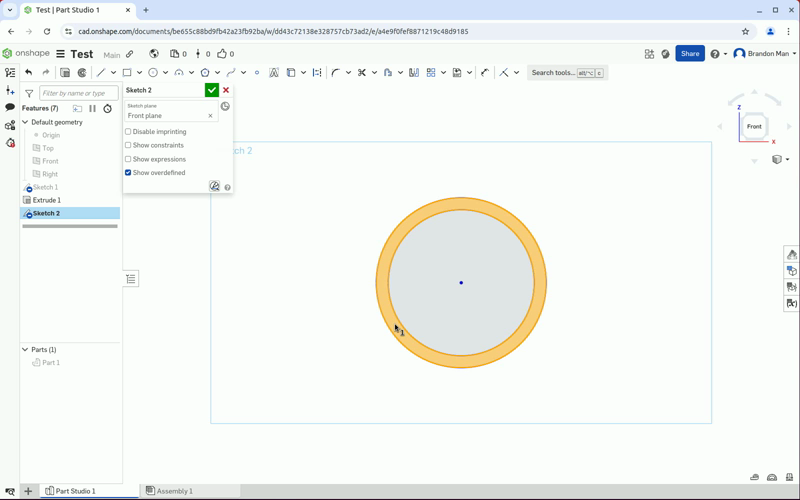
mouse_move(73, 352)
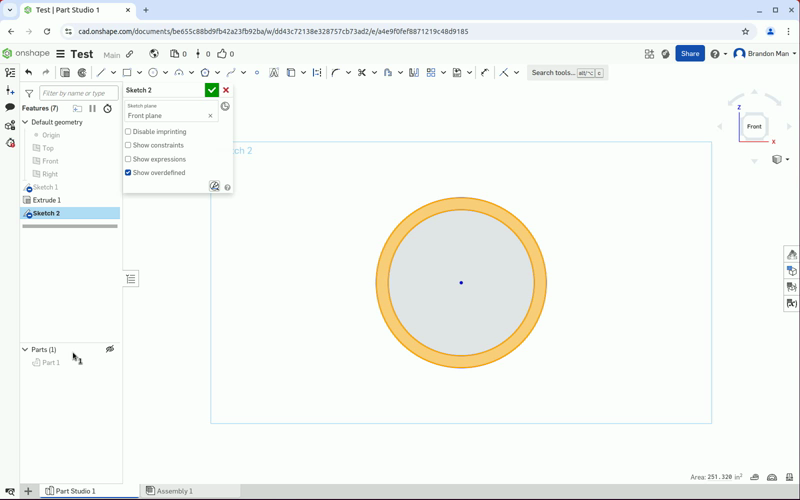
key(shift+y)
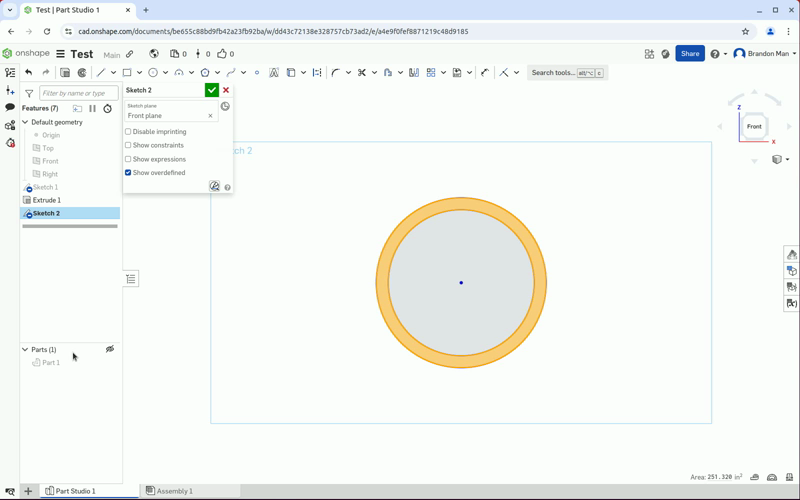
key(shift+e)
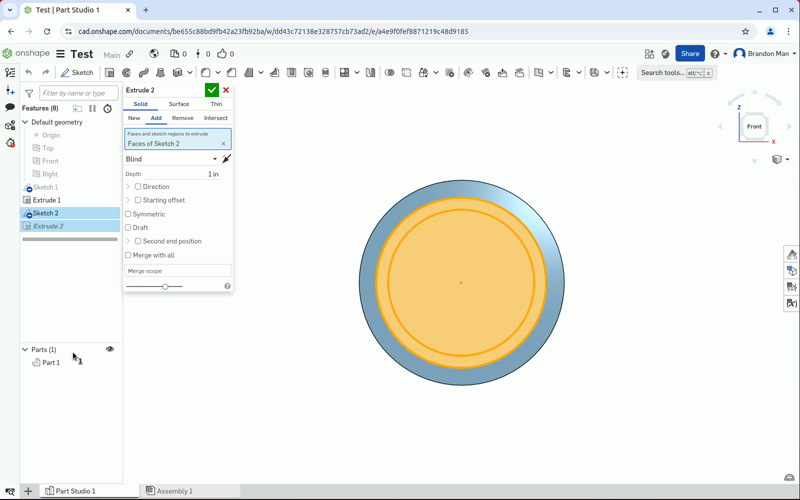
mouse_move(143, 106)
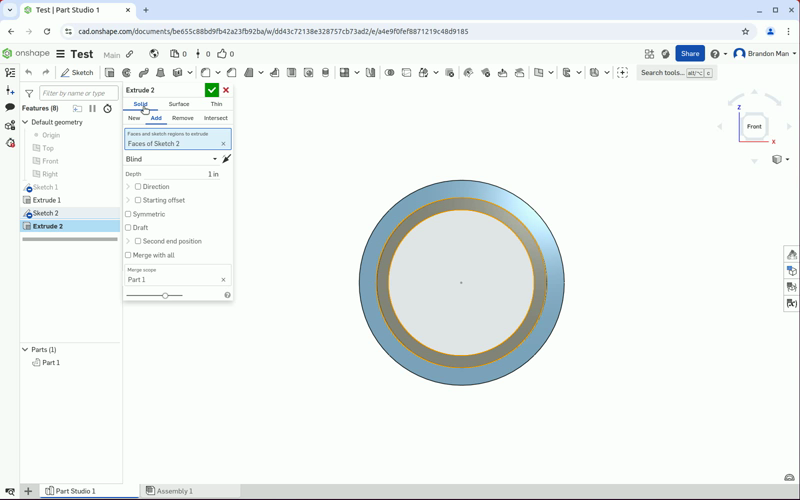
click(143, 106)
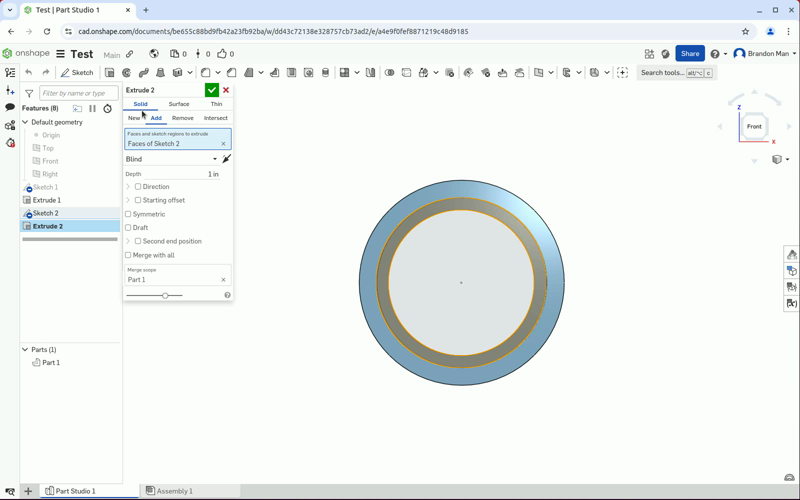
mouse_move(137, 120)
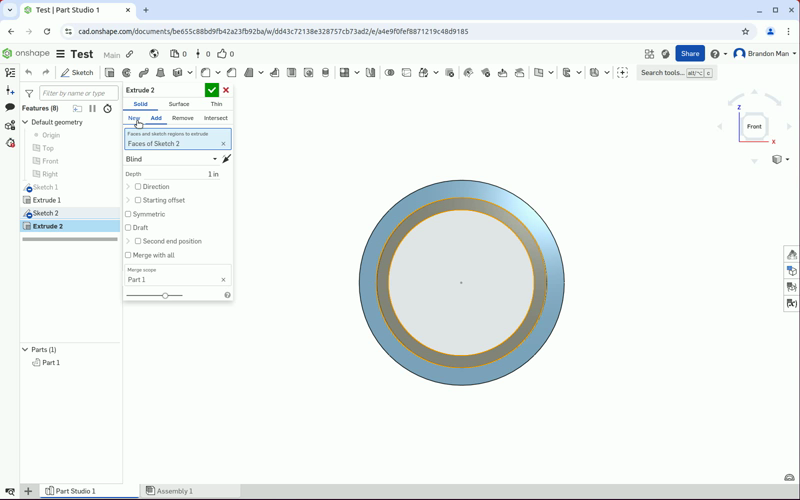
click(137, 120)
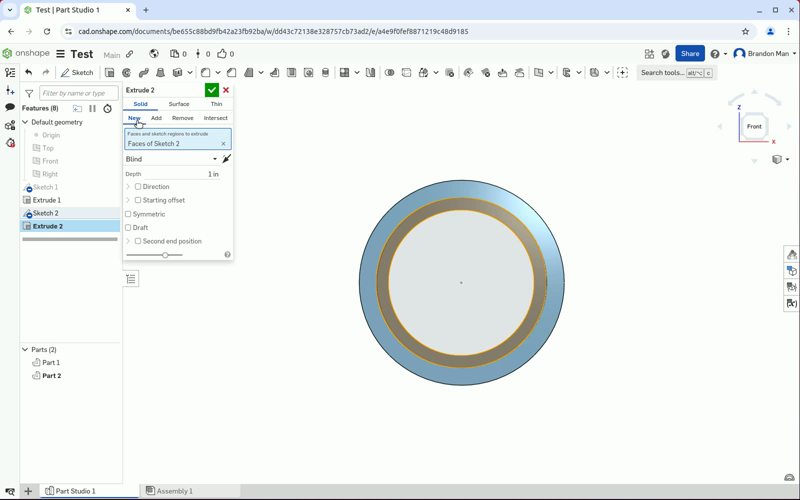
key(tab, 4)
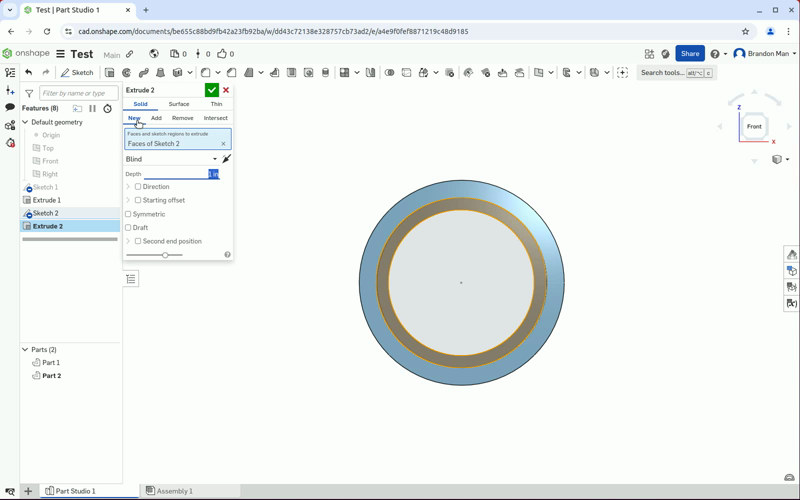
text(18.776)
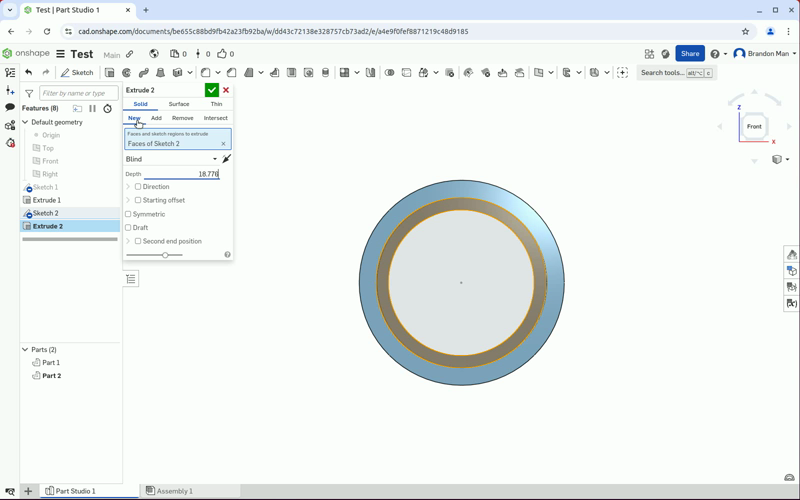
key(tab, 3)
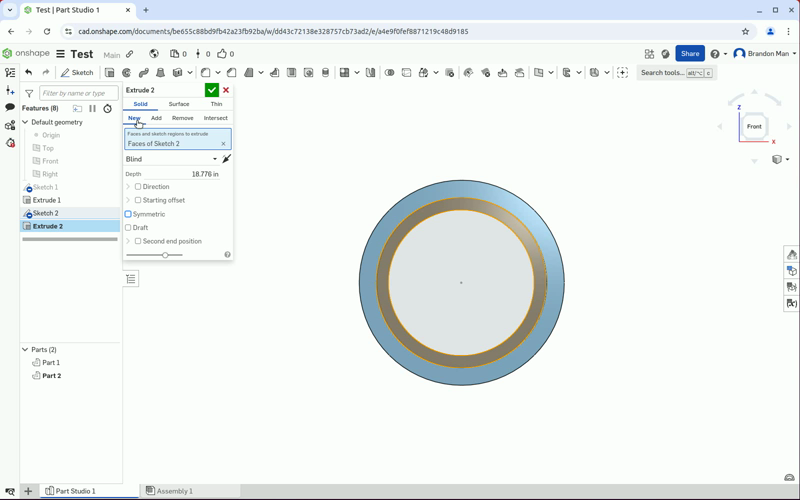
key(space)
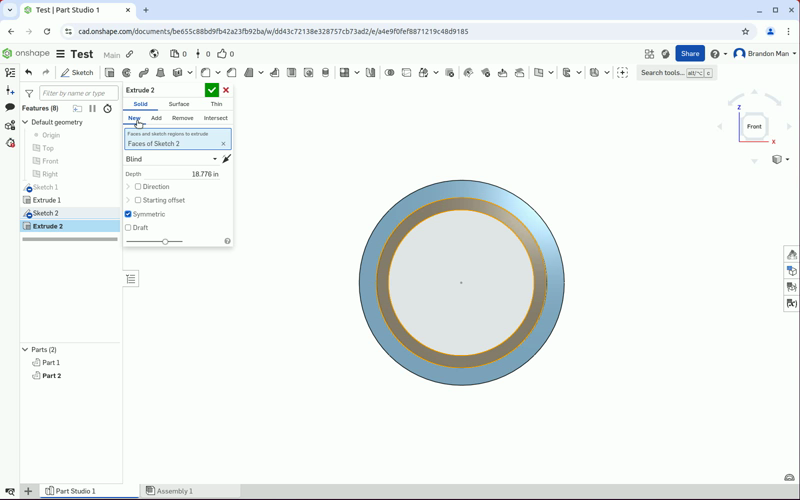
key(enter)
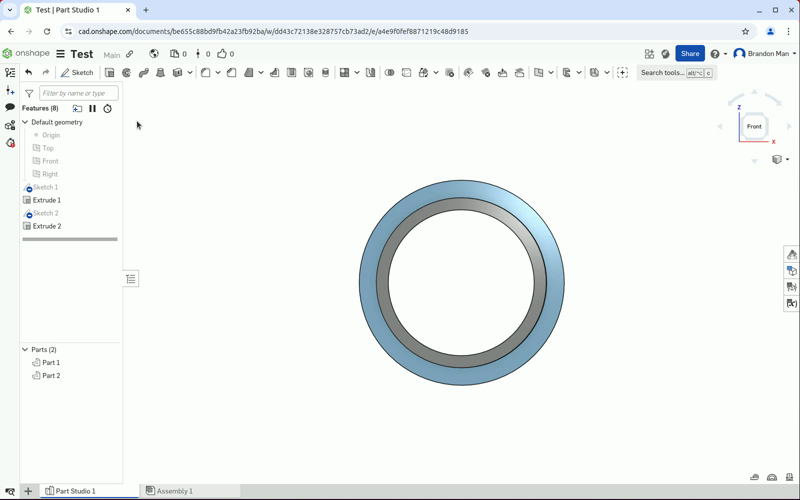
key(shift+h)
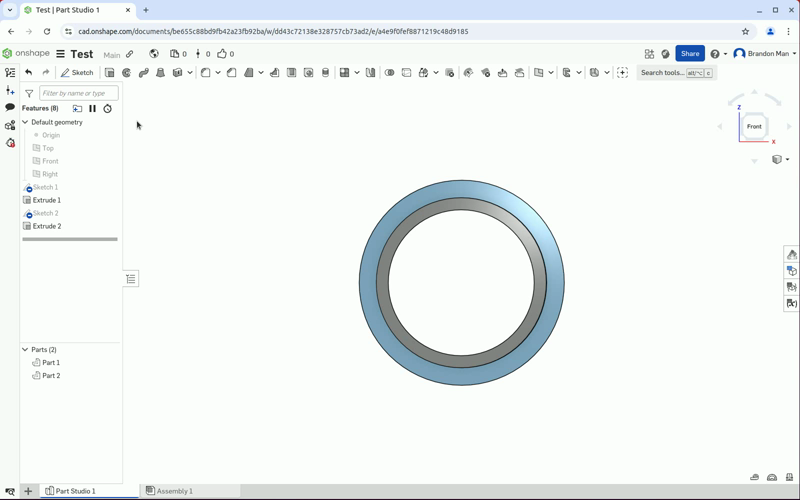
key(shift+h)
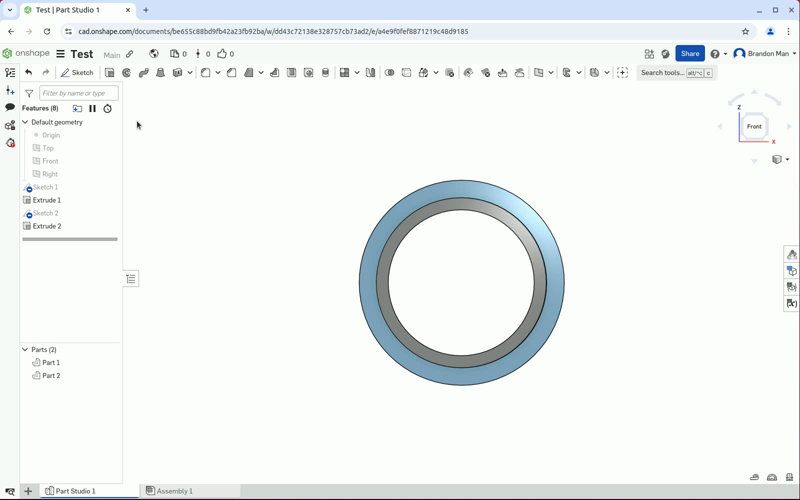
key(shift+7)
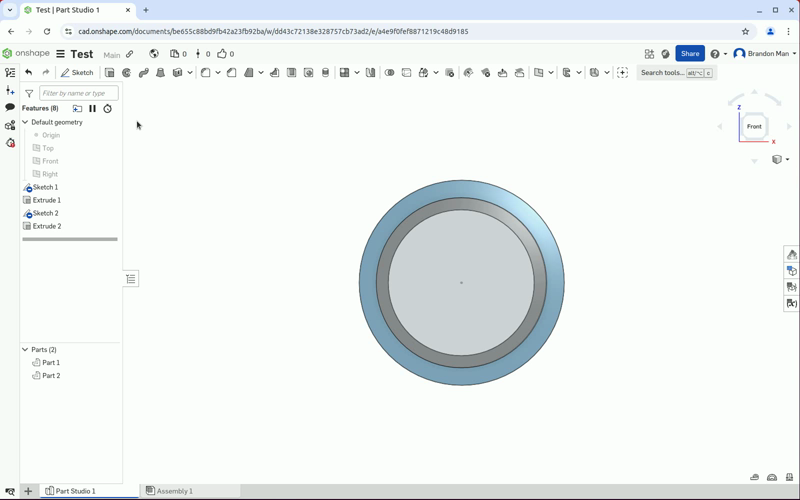
key(left, 2)
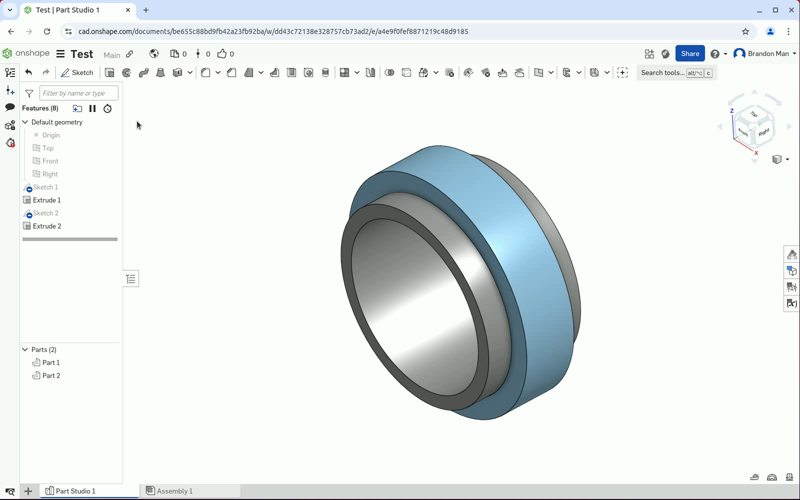
key(down, 2)
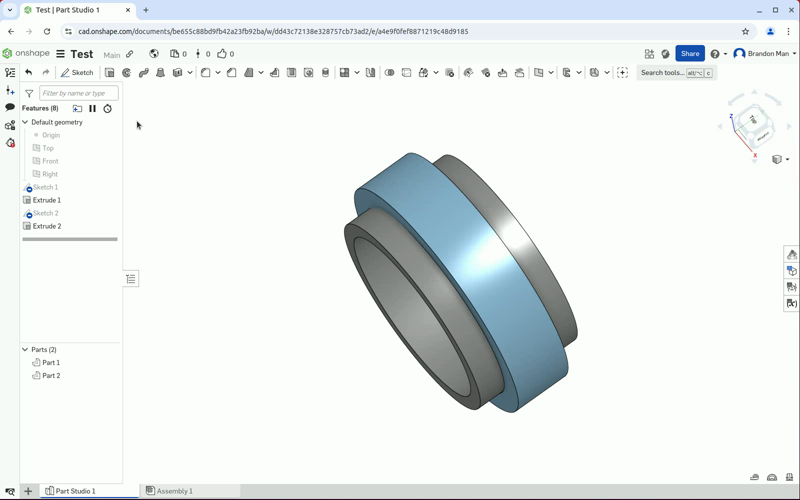
key(up, 2)
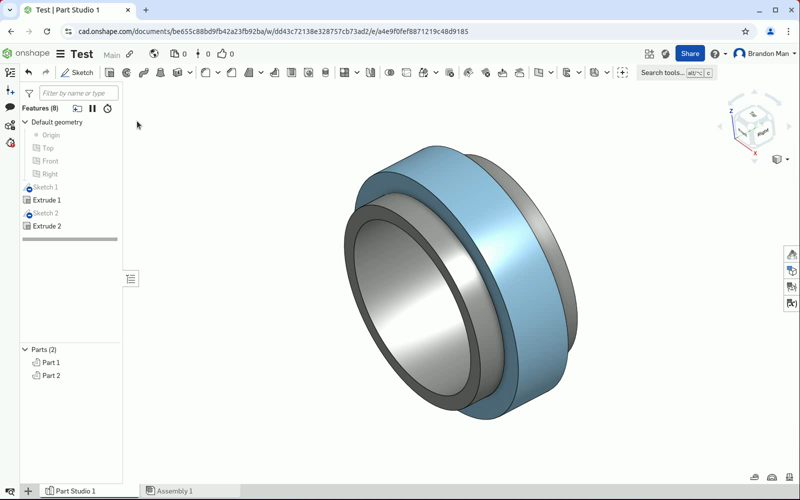
key(right, 2)
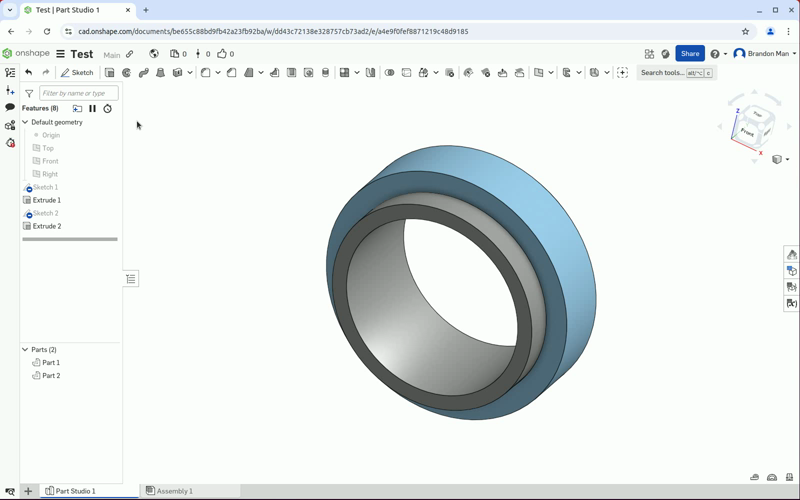
mouse_move(73, 189)
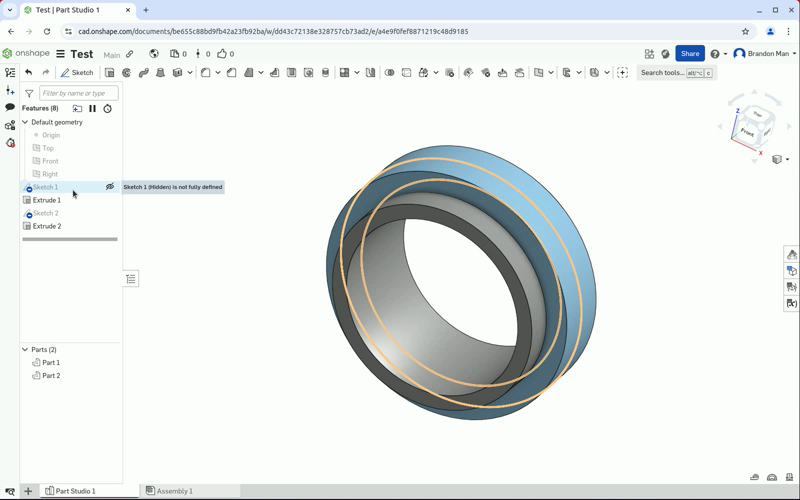
click(73, 189)